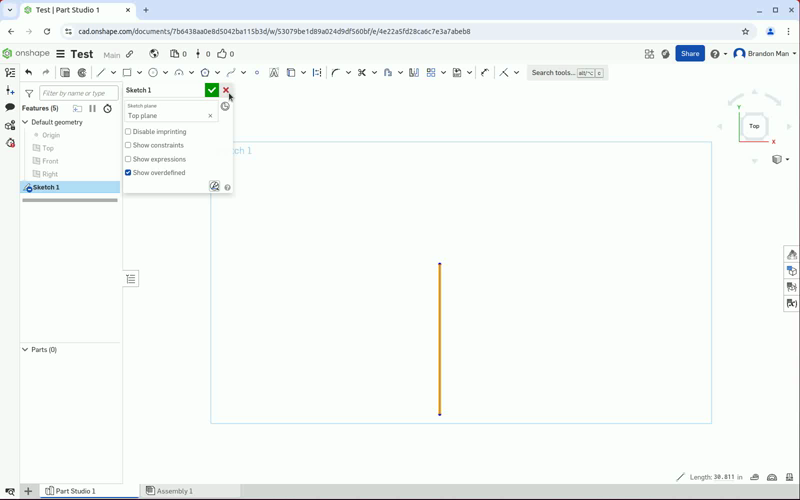
key(shift+h)
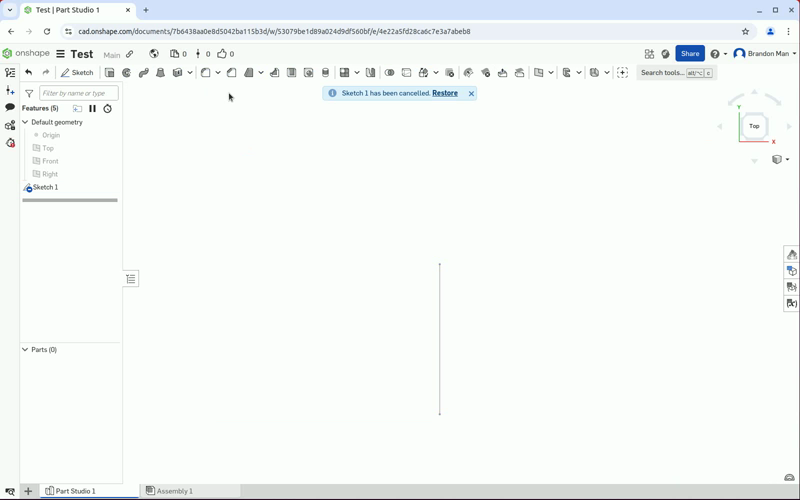
key(shift+s)
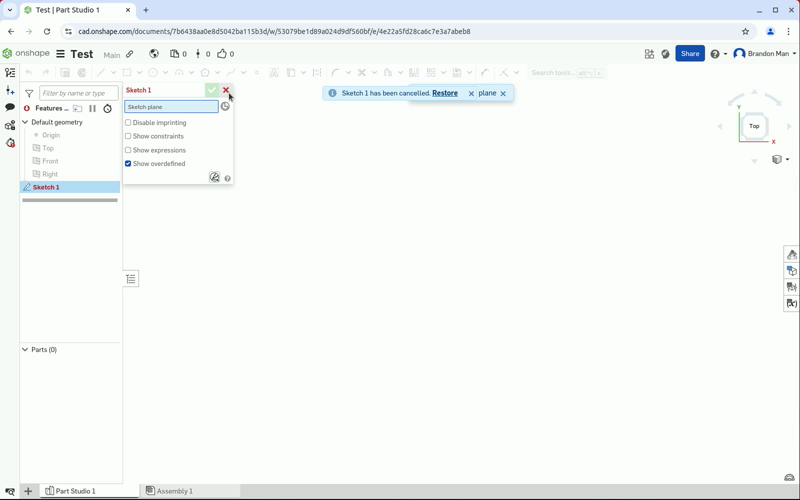
mouse_move(73, 150)
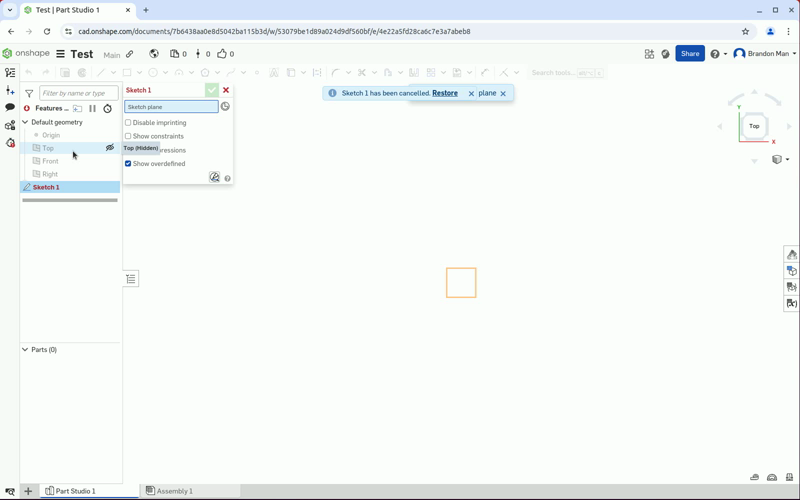
click(73, 150)
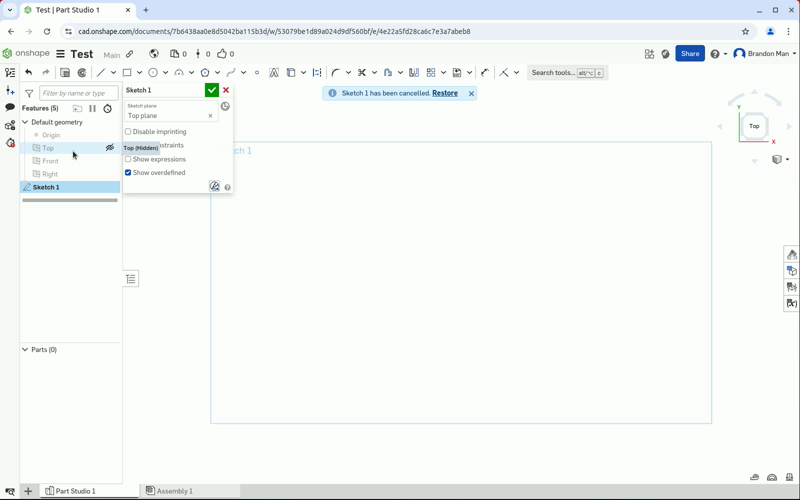
mouse_move(73, 352)
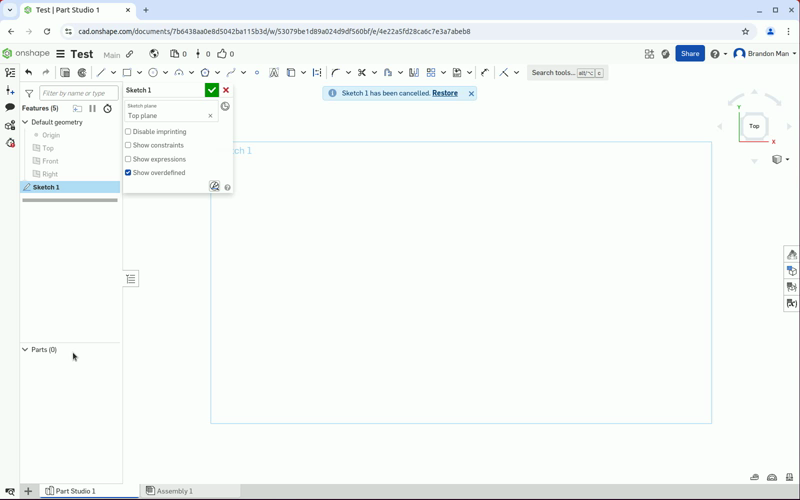
key(y)
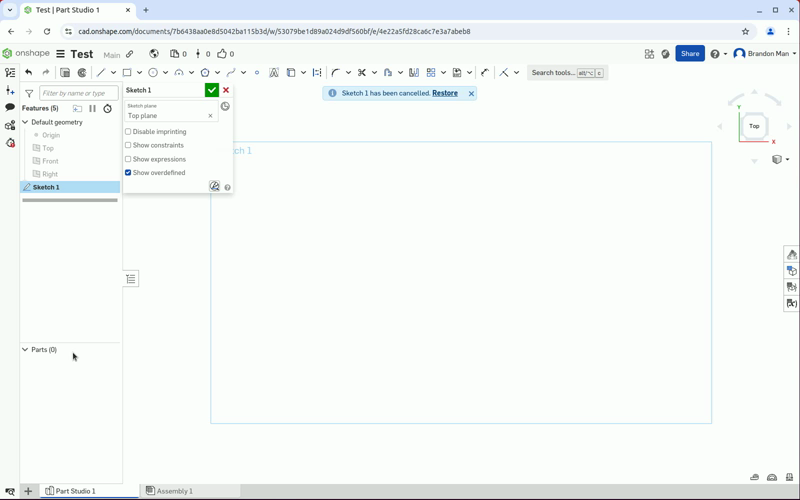
key(c)
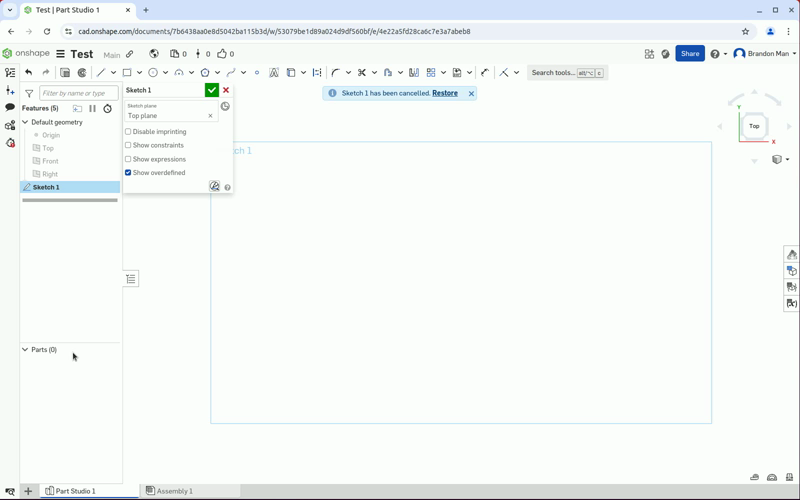
key_down(shift)
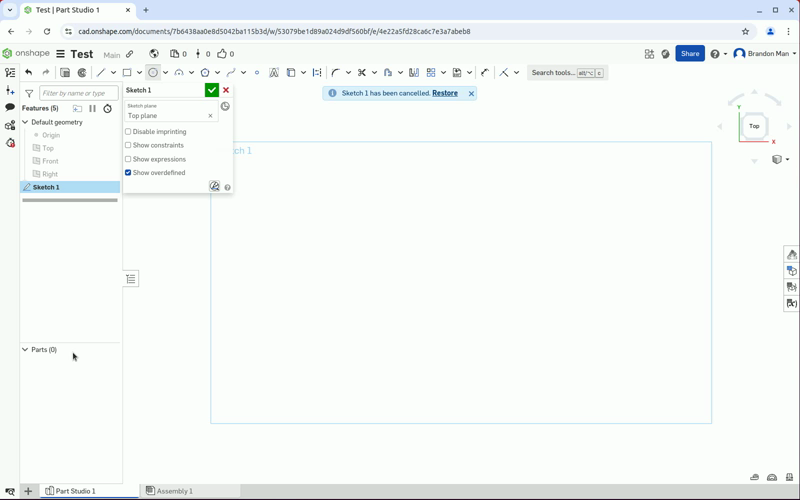
mouse_move(460, 282)
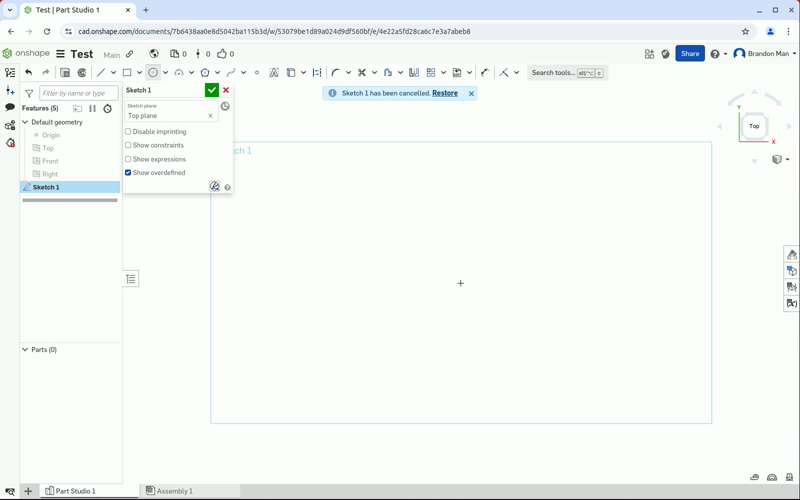
click(460, 282)
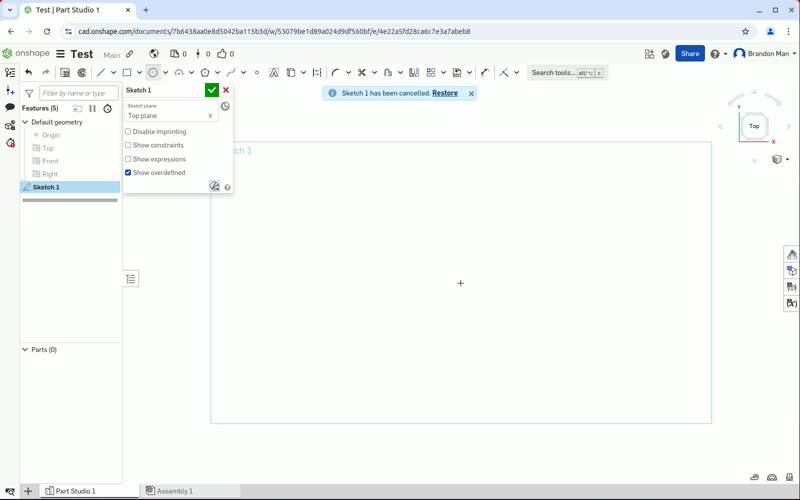
key_up(shift)
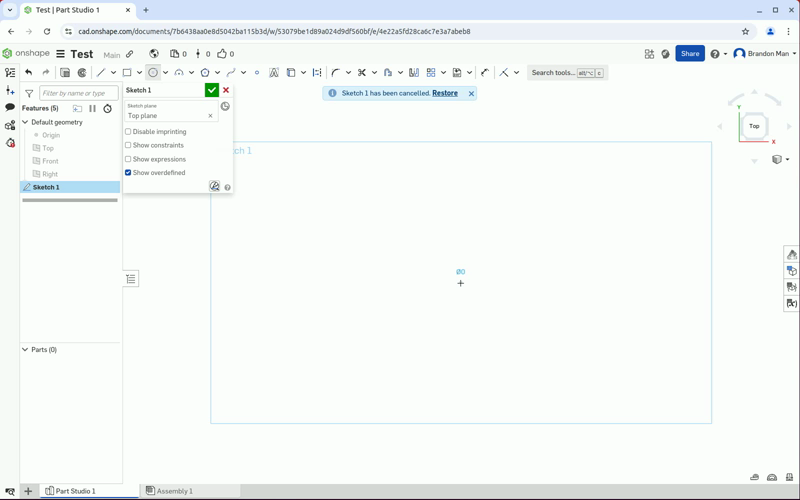
mouse_move(465, 282)
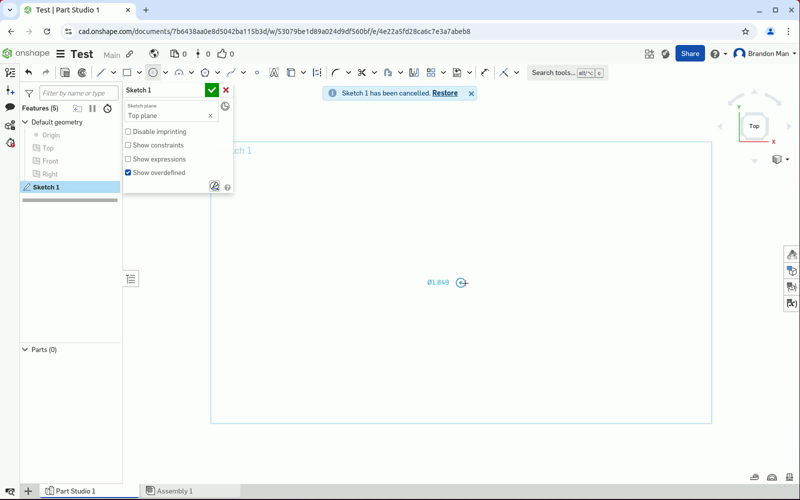
click(465, 282)
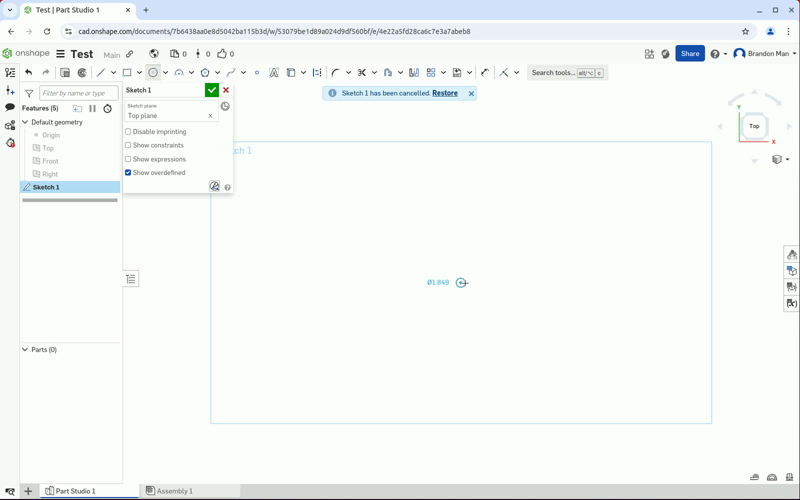
key(esc)
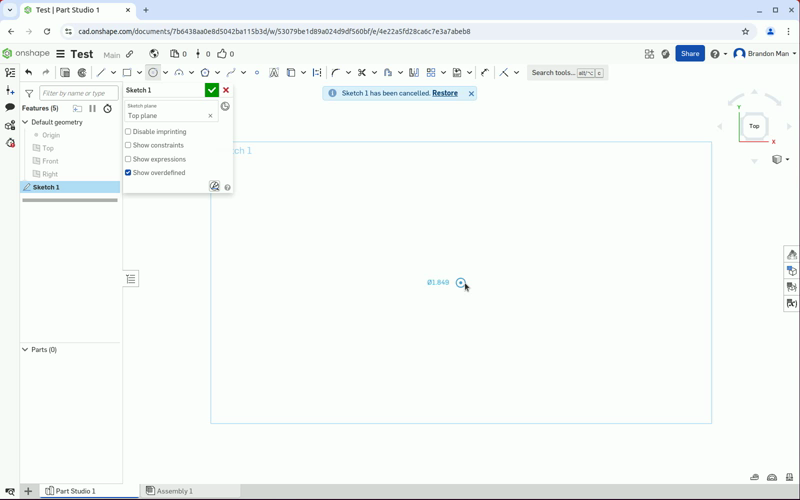
mouse_move(457, 284)
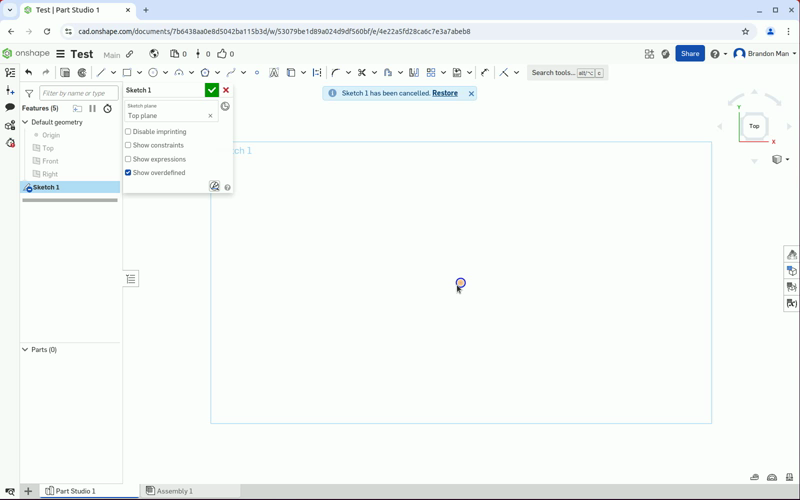
scroll(6)
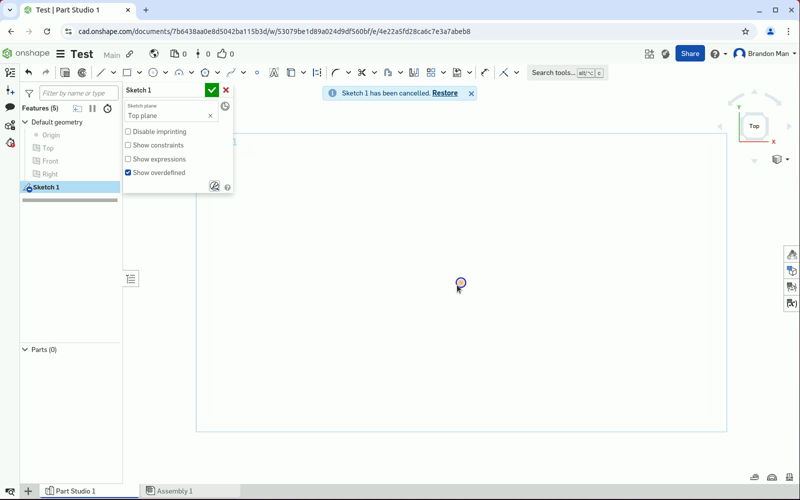
scroll(6)
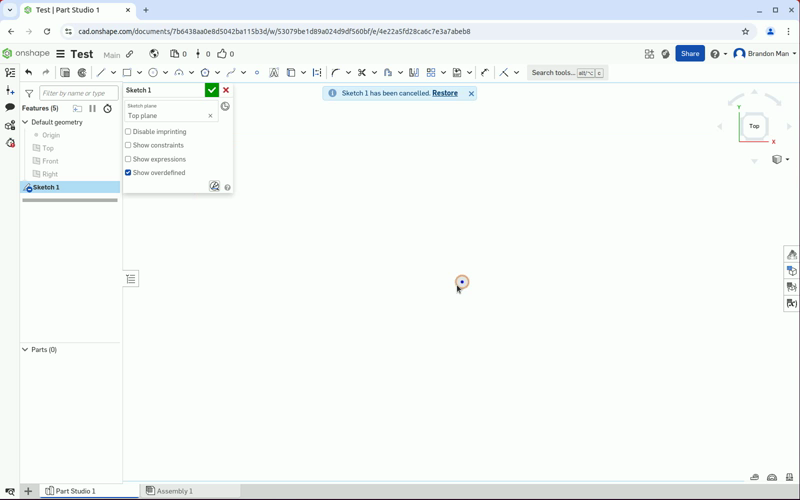
scroll(6)
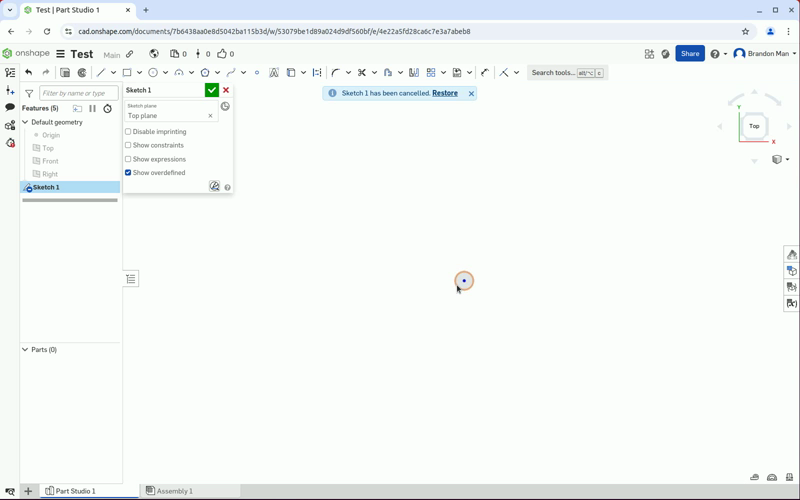
scroll(6)
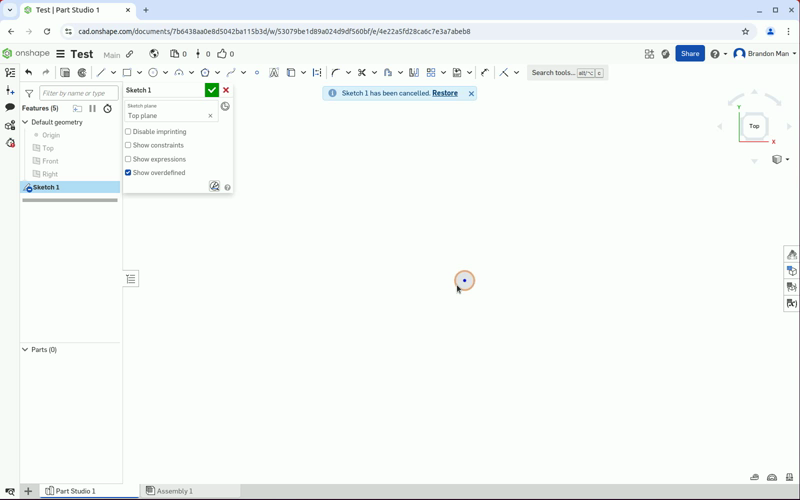
scroll(6)
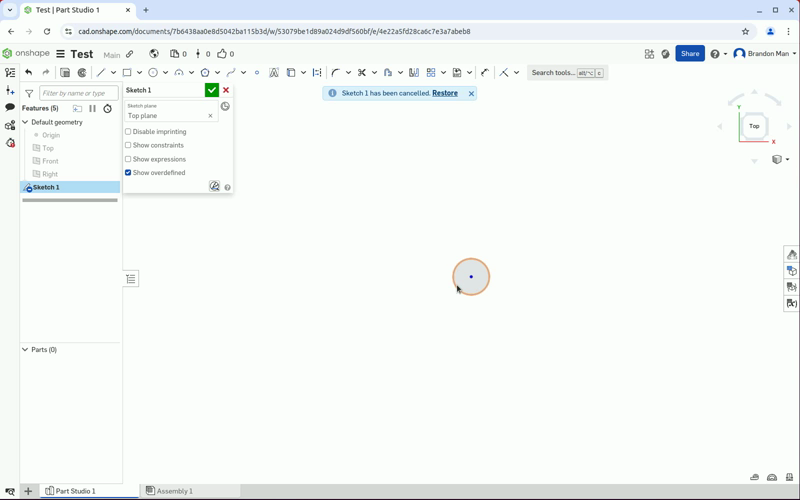
scroll(6)
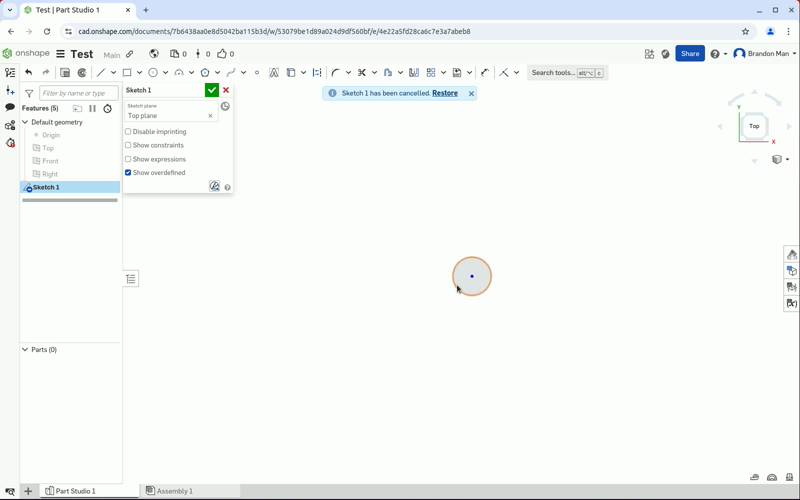
scroll(6)
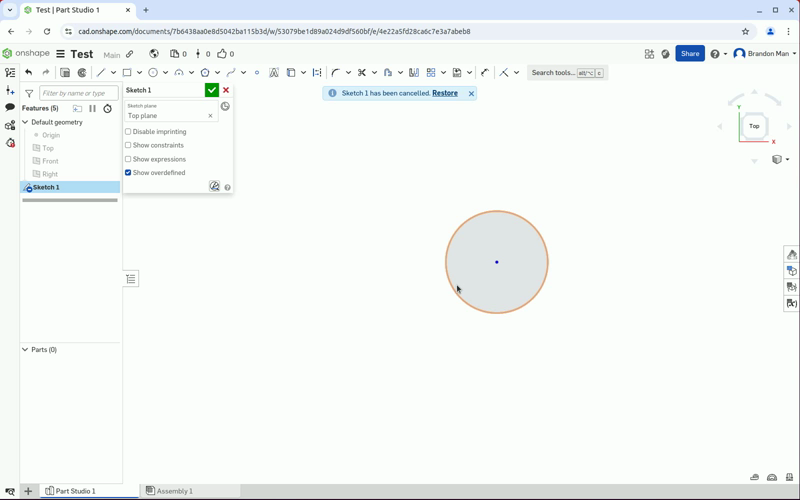
click(457, 284)
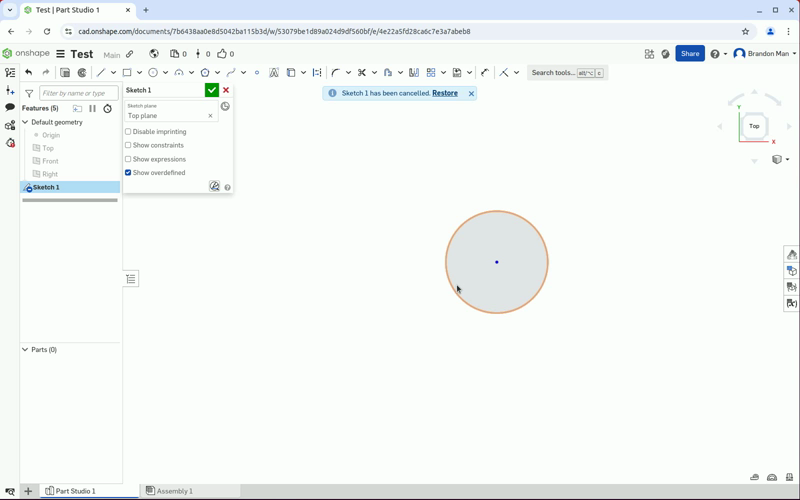
scroll(-6)
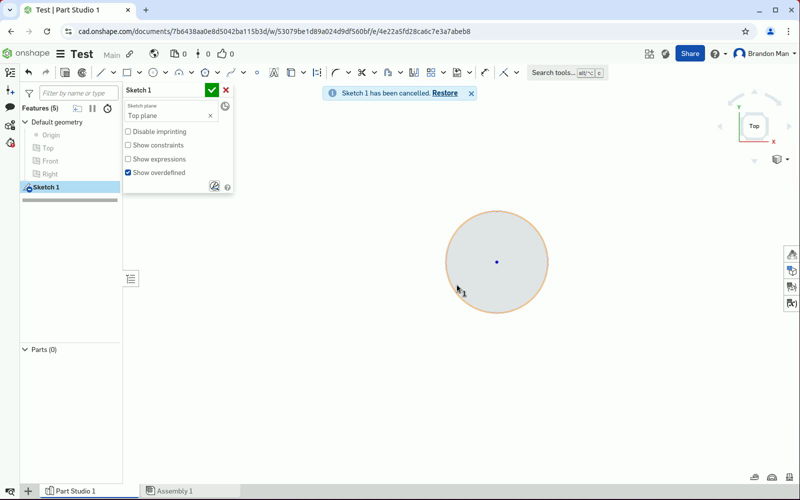
scroll(-6)
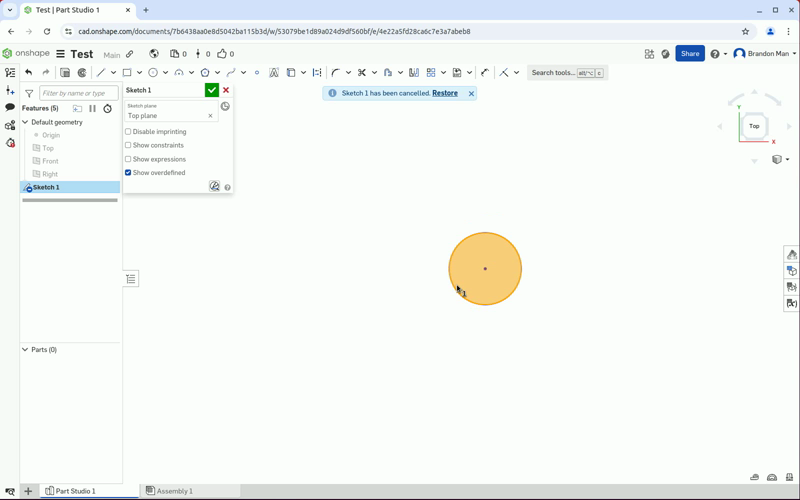
scroll(-6)
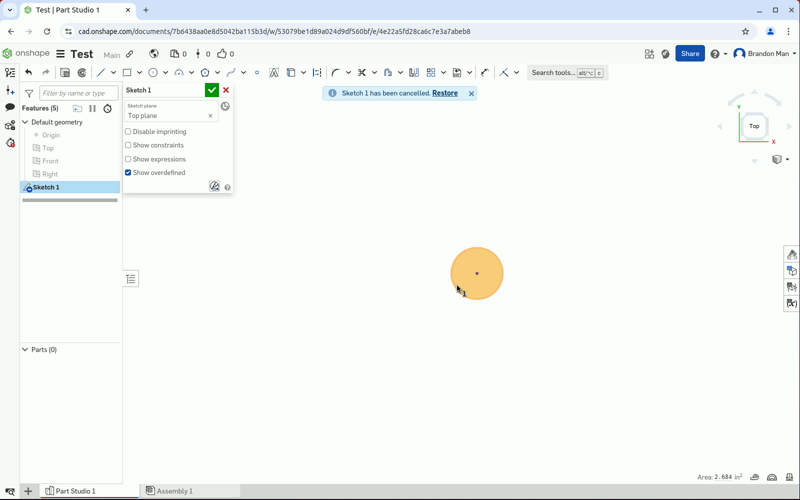
scroll(-6)
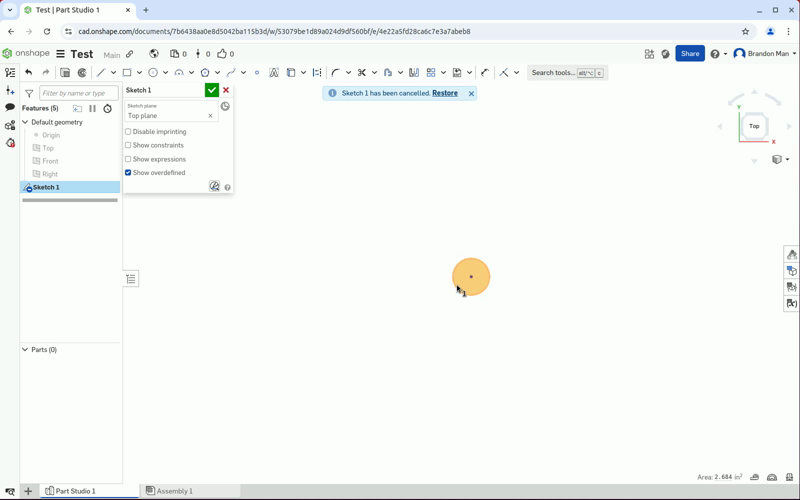
scroll(-6)
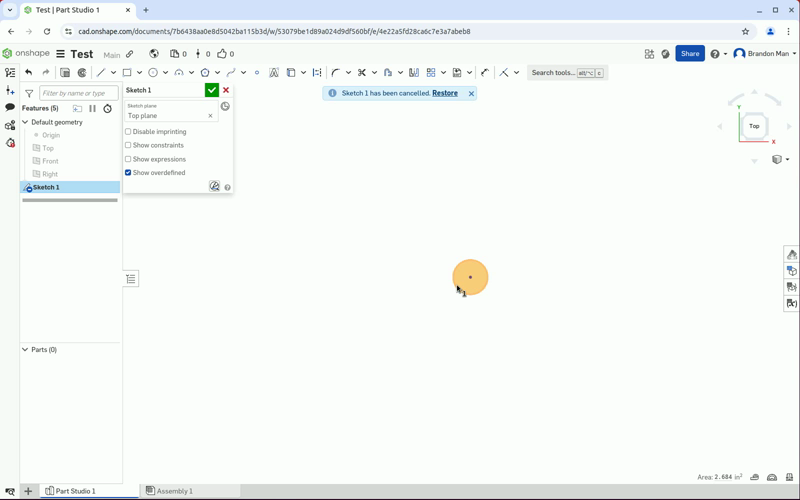
scroll(-6)
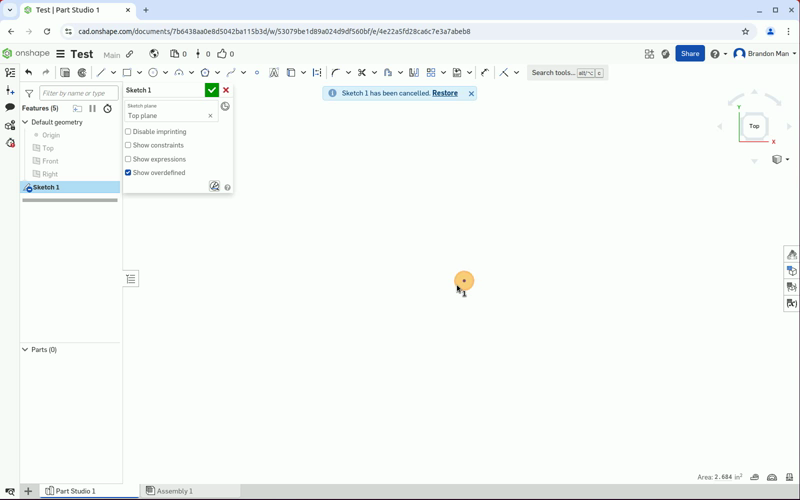
scroll(-6)
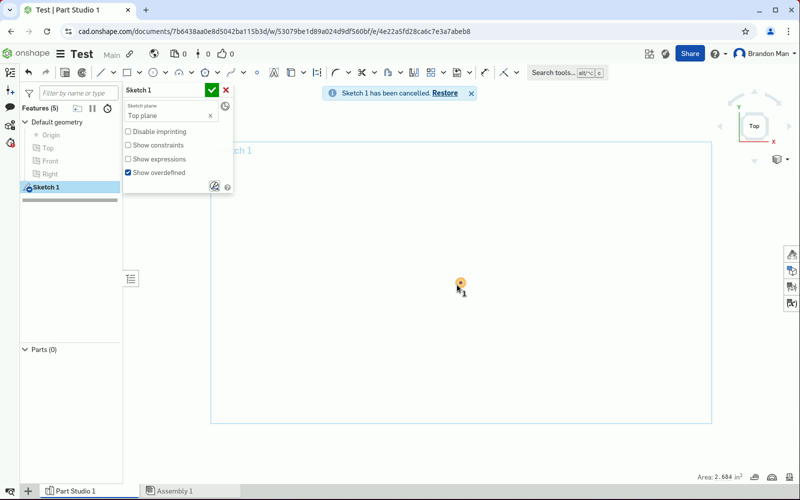
mouse_move(73, 352)
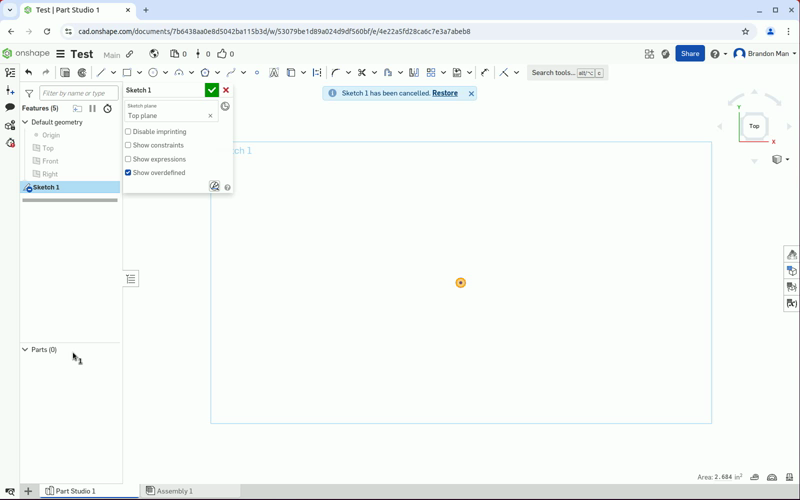
key(shift+y)
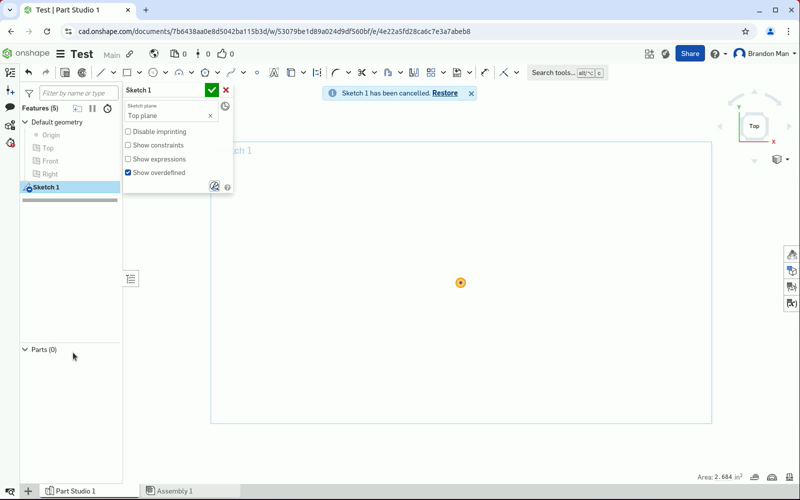
key(shift+e)
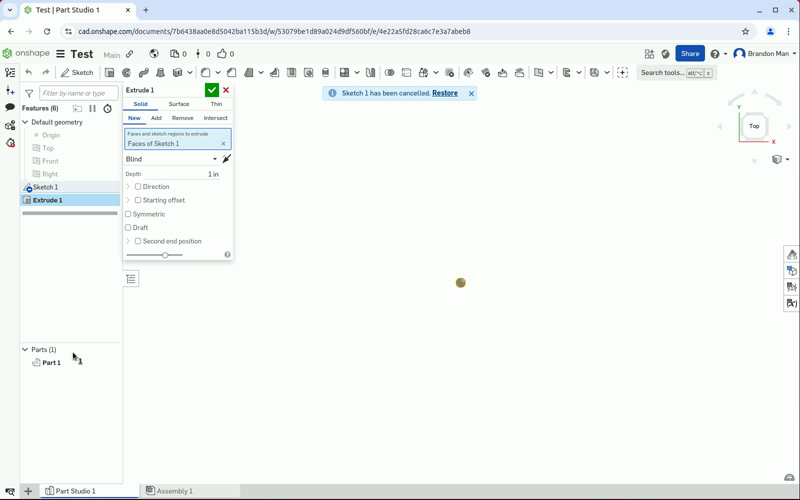
mouse_move(143, 106)
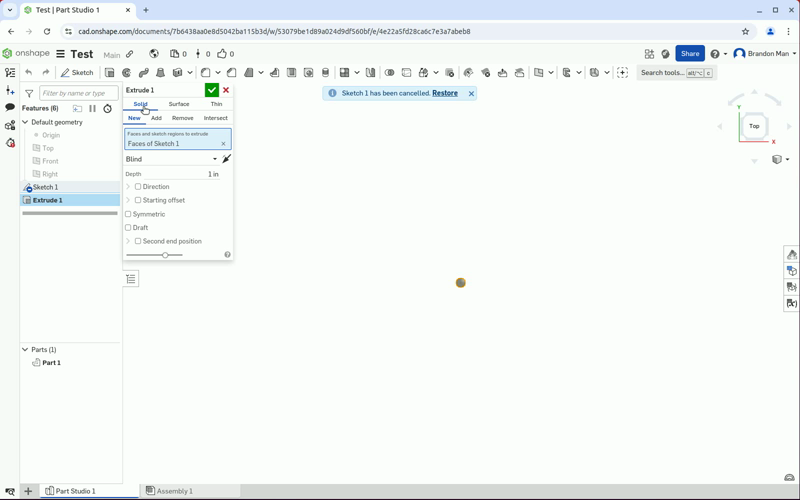
click(143, 106)
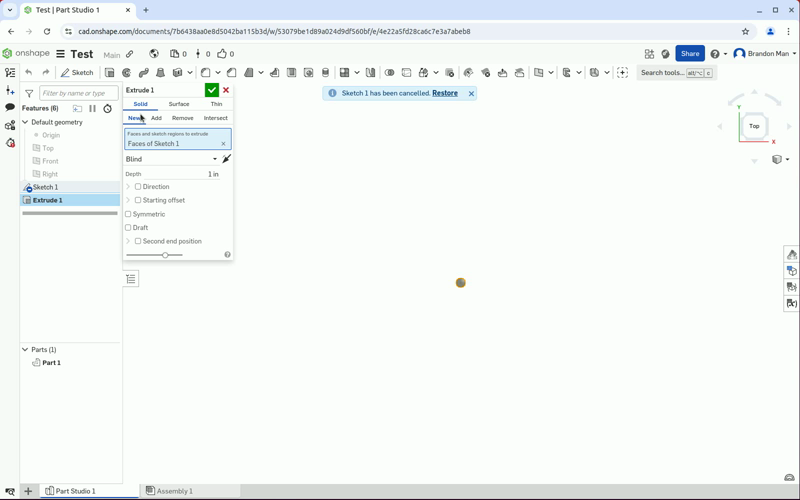
mouse_move(137, 120)
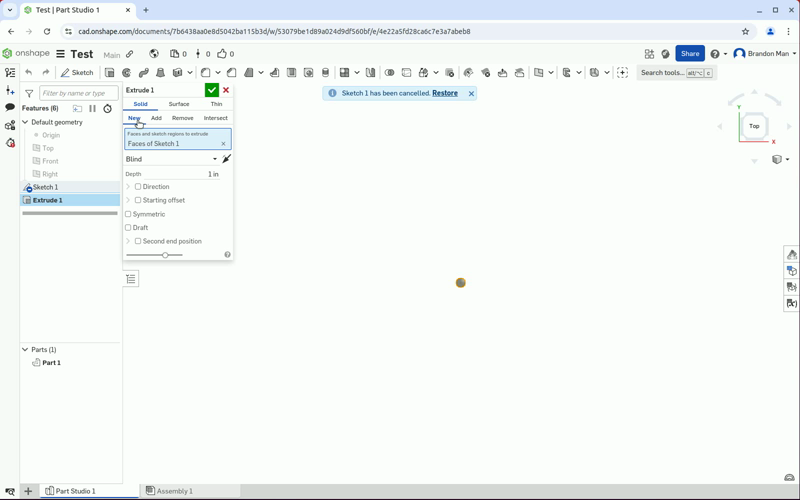
click(137, 120)
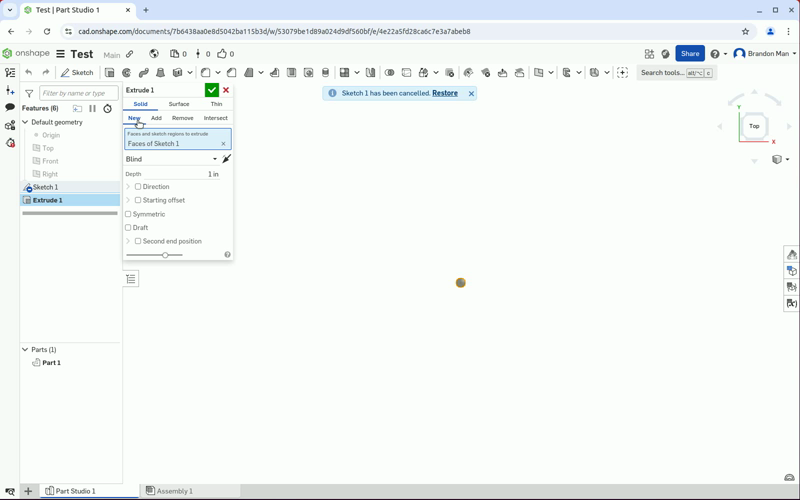
key(tab, 4)
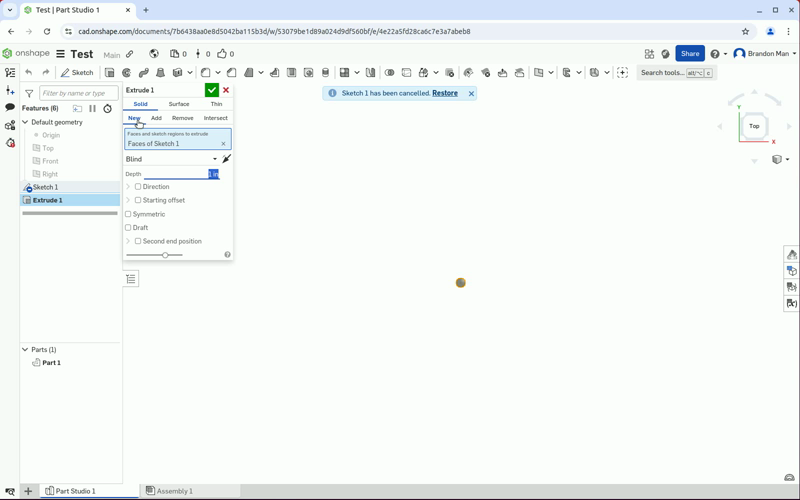
text(16.128)
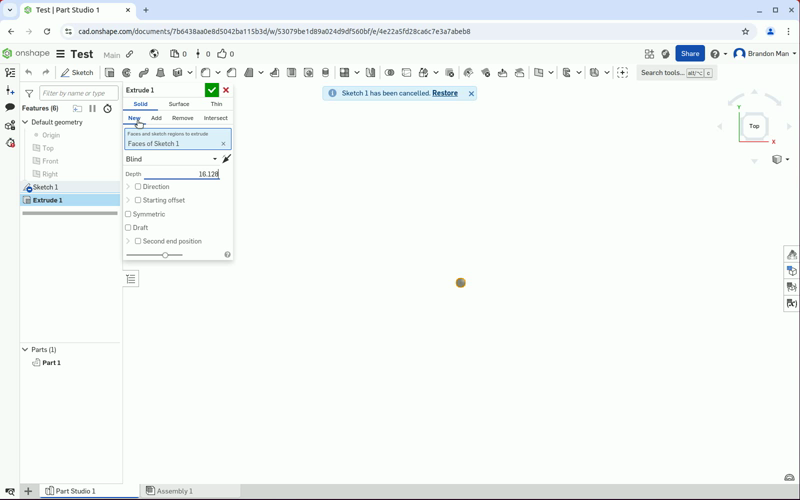
key(enter)
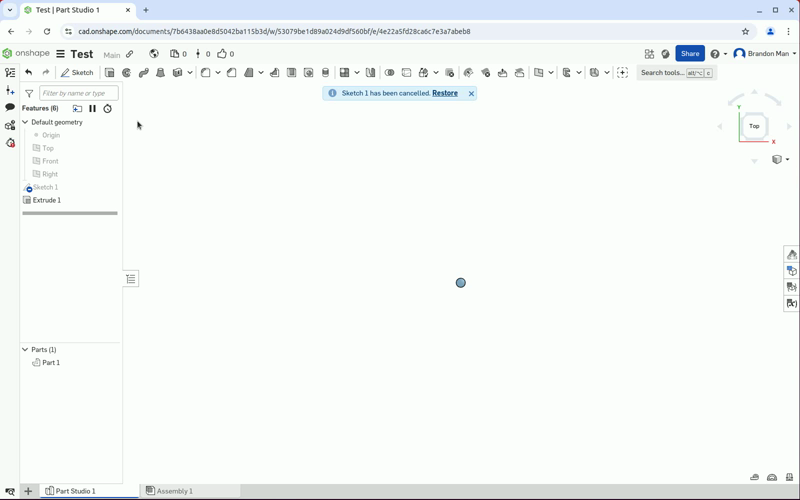
key(shift+h)
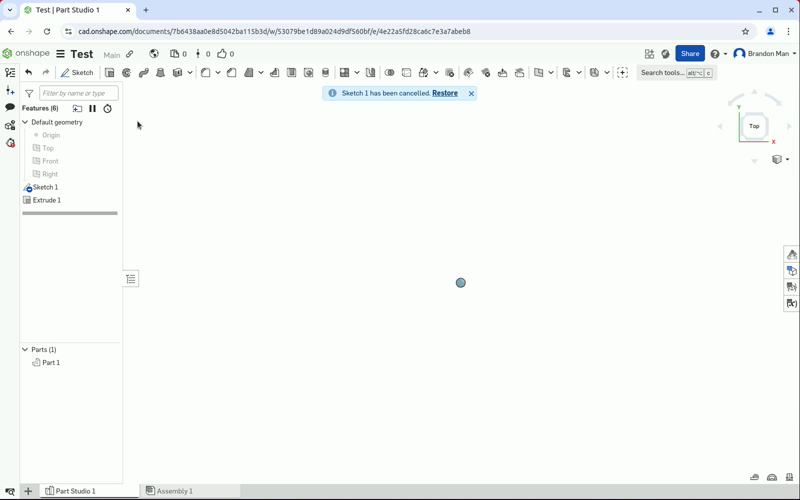
key(shift+h)
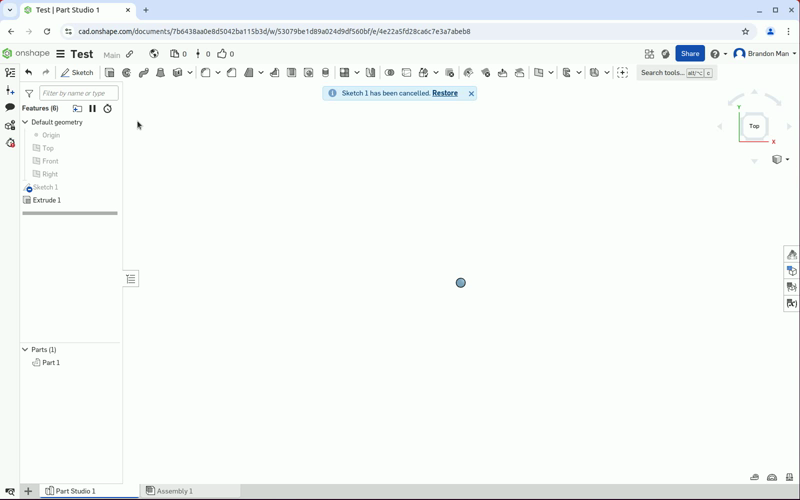
mouse_move(73, 189)
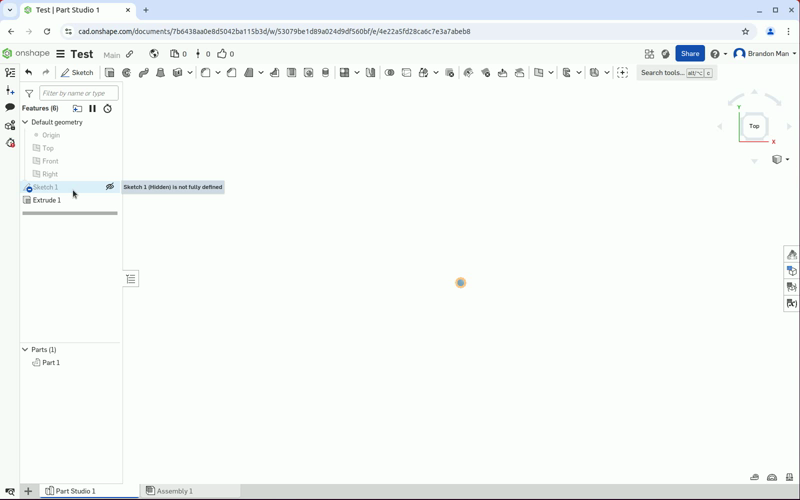
click(73, 189)
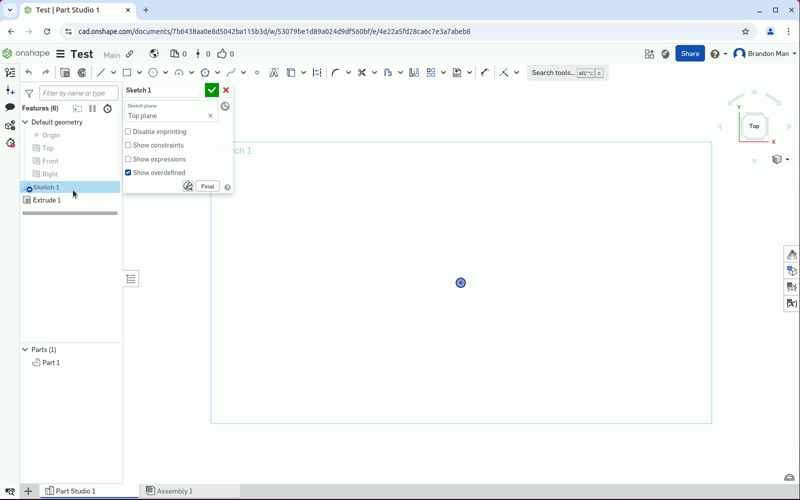
mouse_move(229, 92)
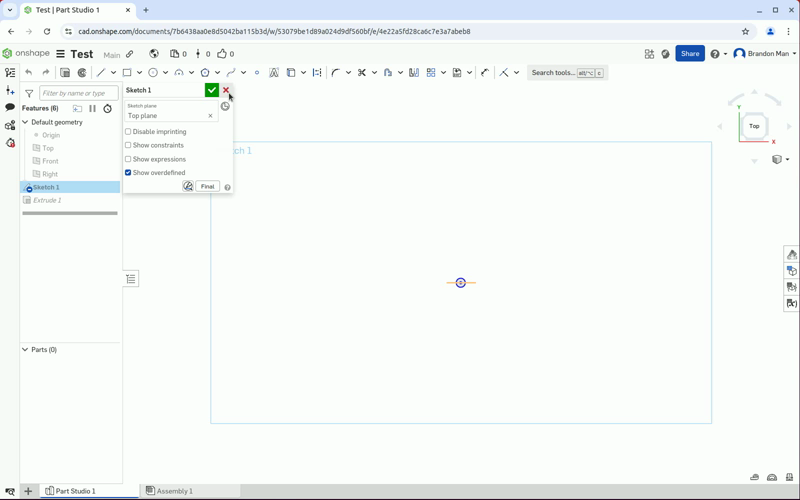
click(229, 92)
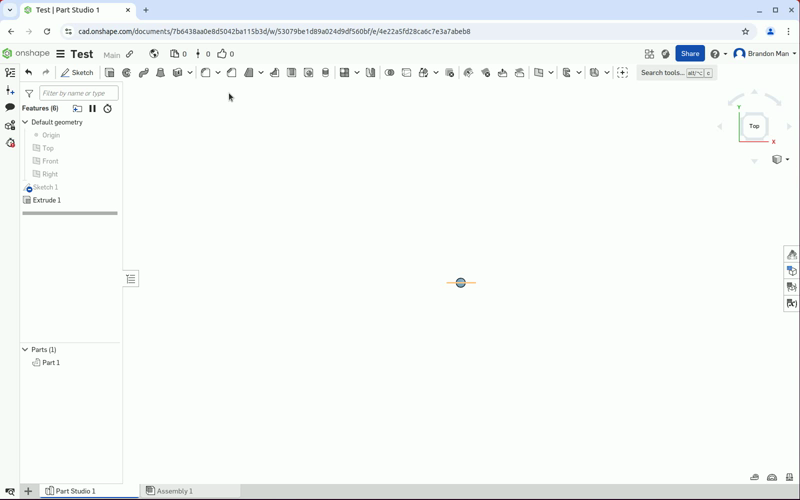
mouse_move(541, 75)
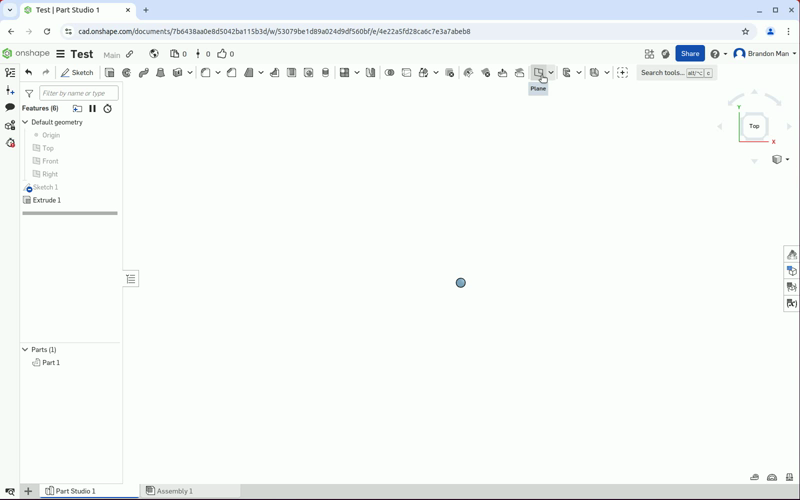
click(541, 75)
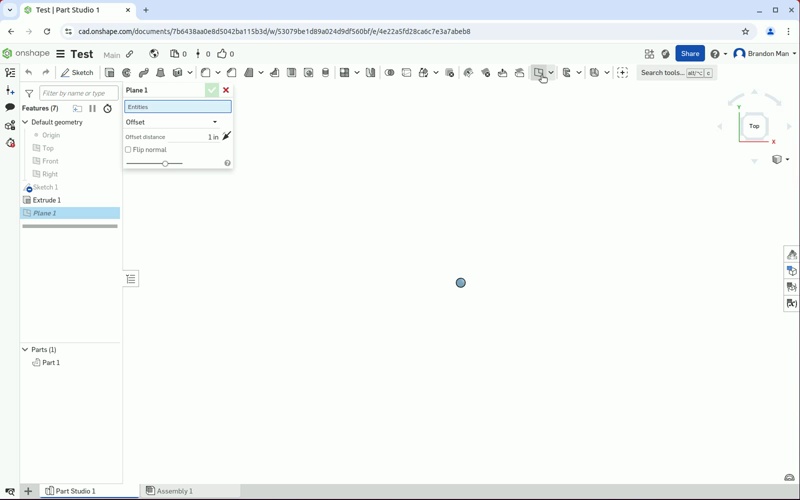
mouse_move(73, 150)
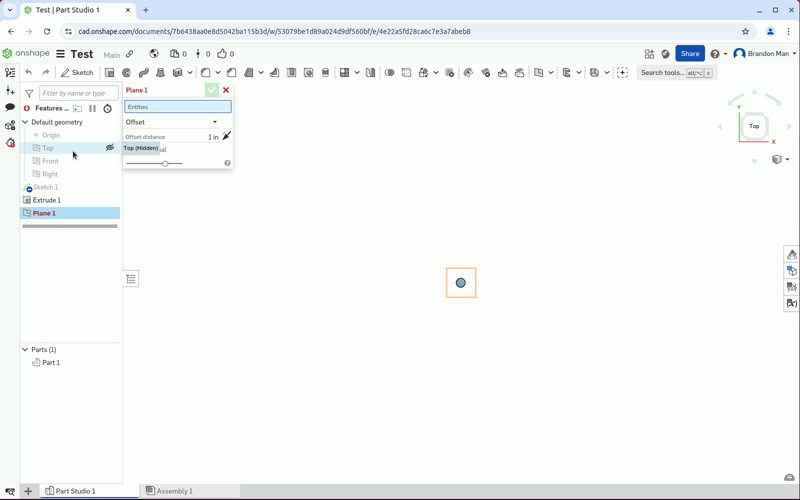
click(73, 150)
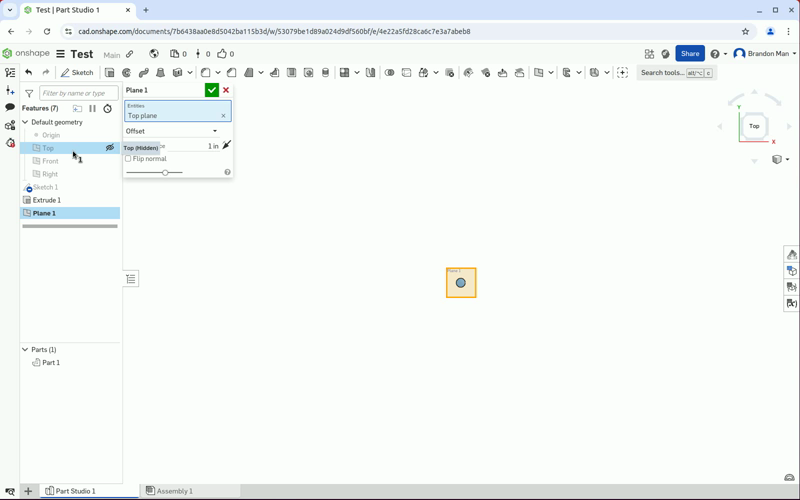
key(tab, 2)
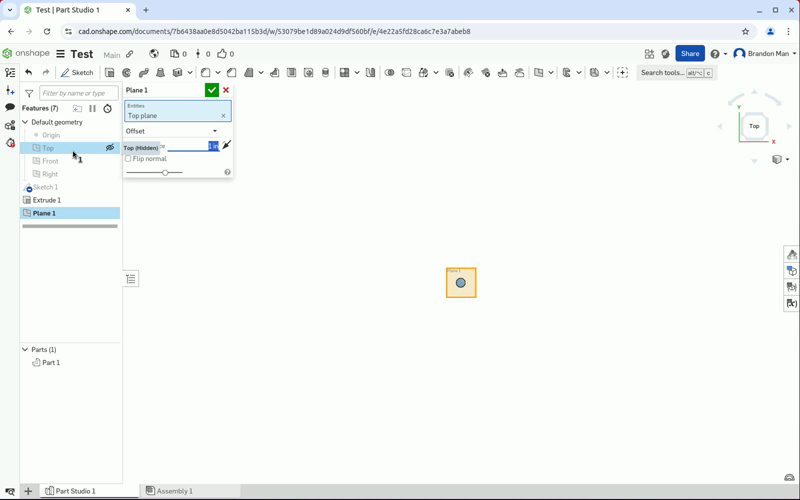
text(16.114)
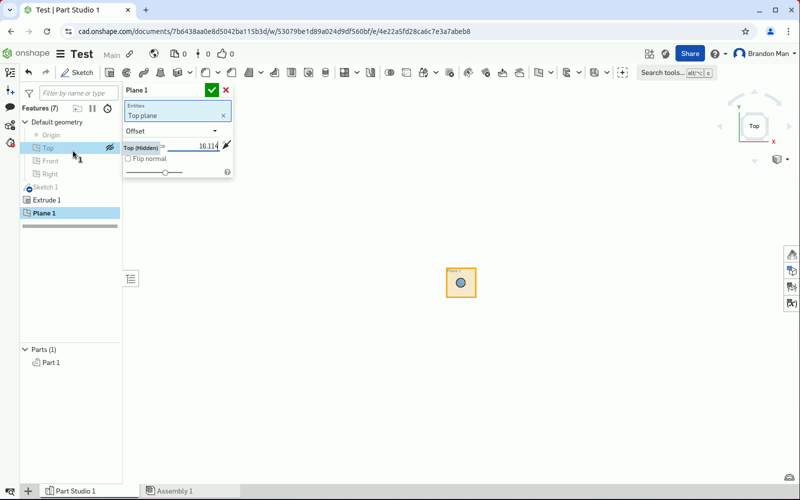
key(enter, 2)
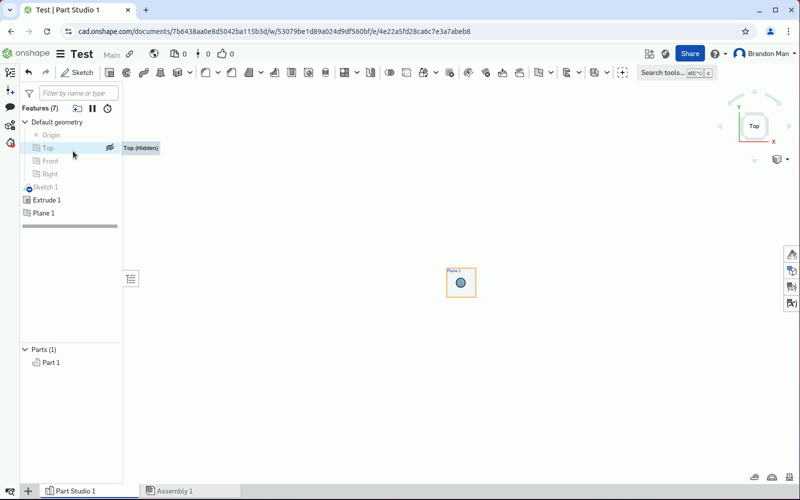
key(shift+s)
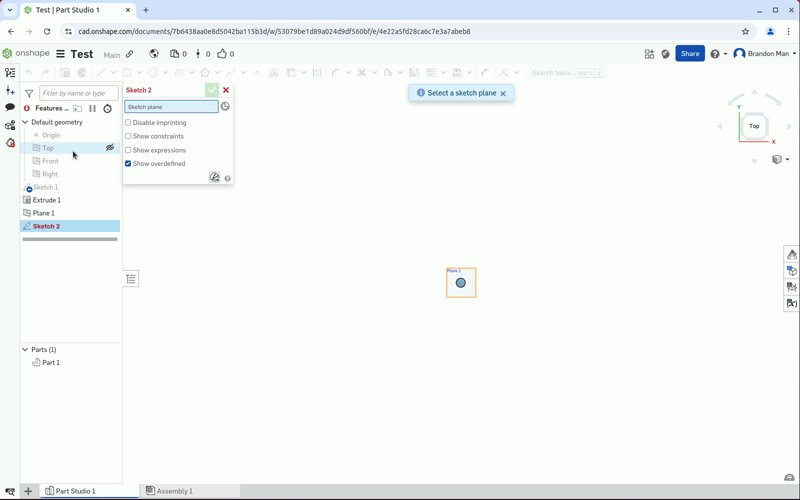
mouse_move(73, 215)
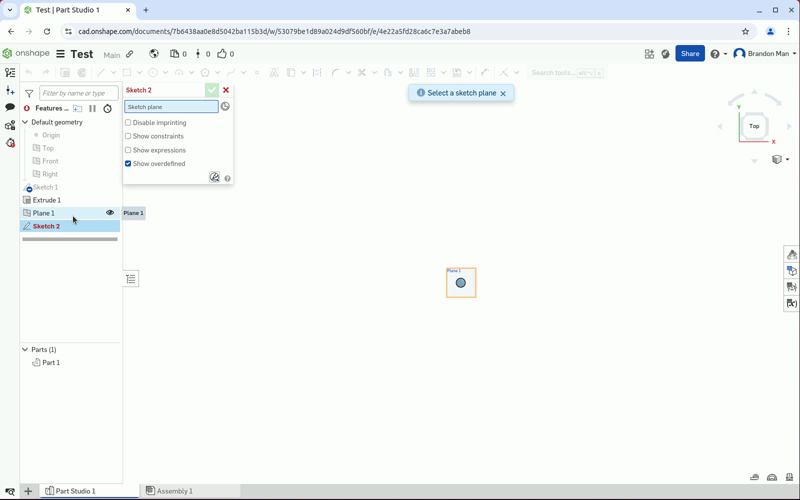
click(73, 215)
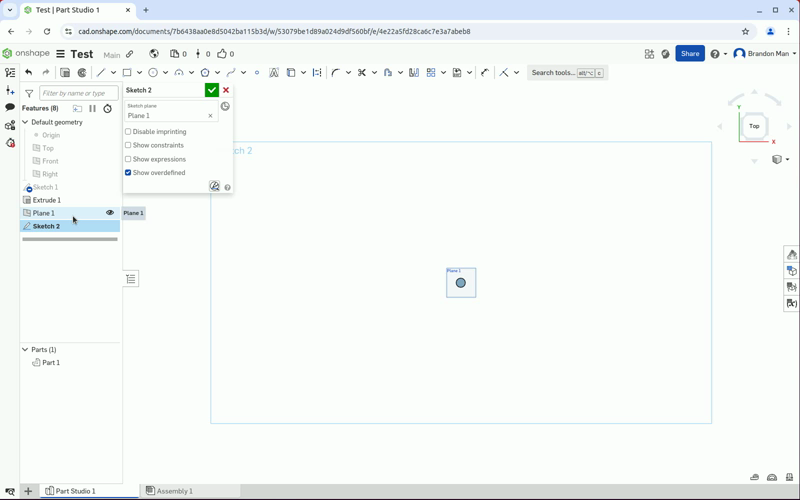
mouse_move(73, 352)
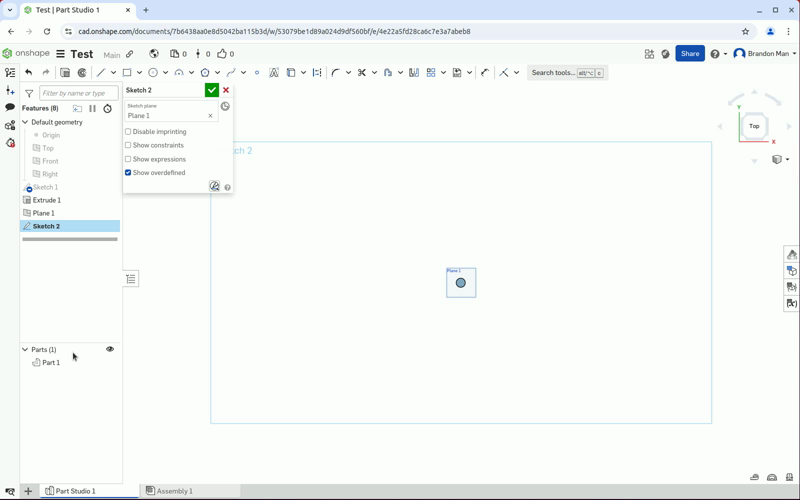
key(y)
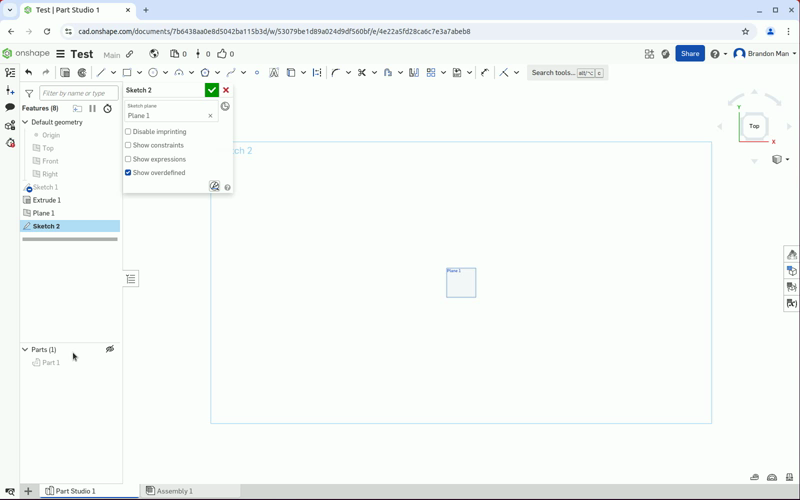
key(c)
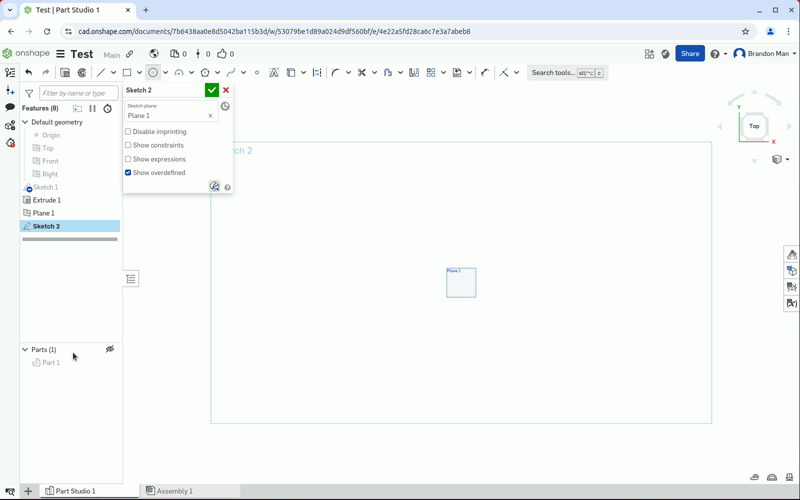
key_down(shift)
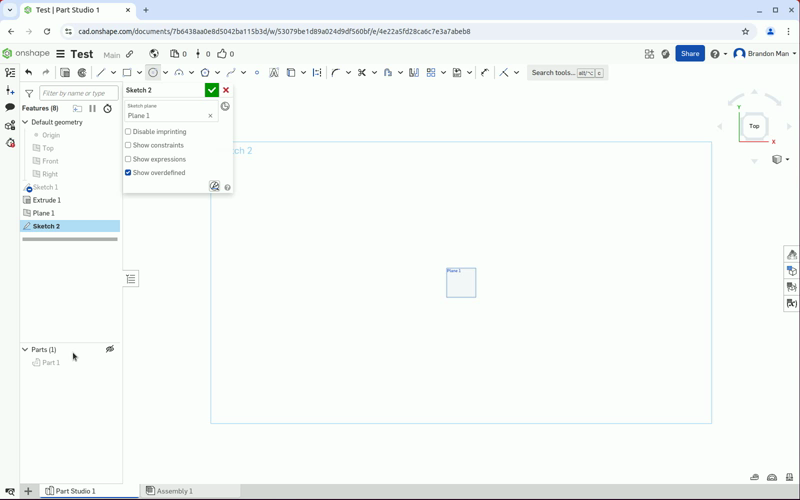
mouse_move(460, 282)
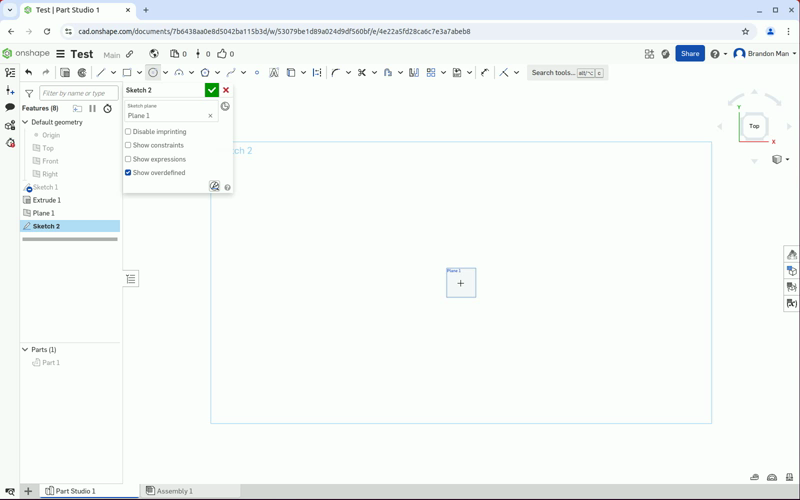
click(460, 282)
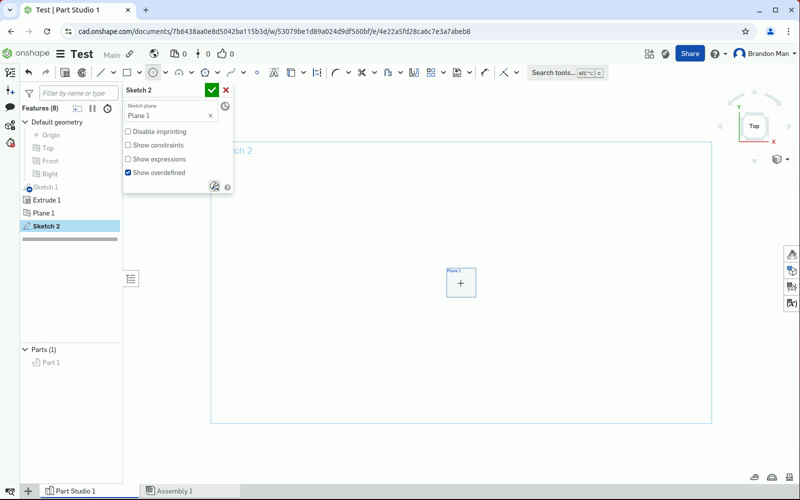
key_up(shift)
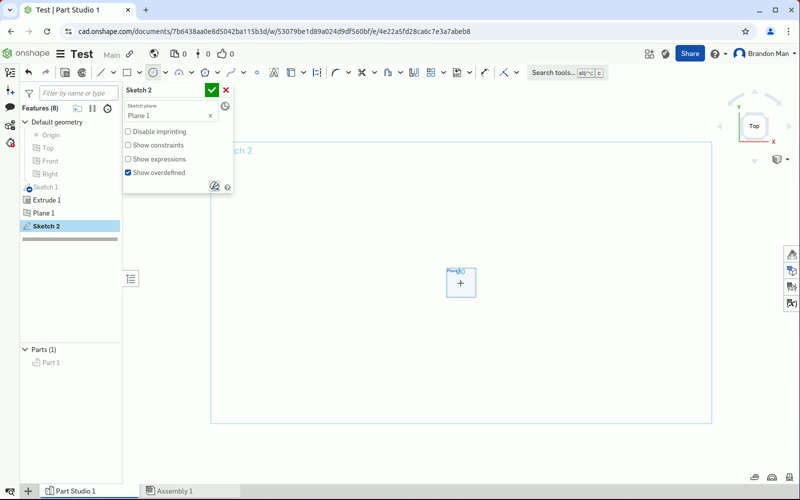
mouse_move(461, 282)
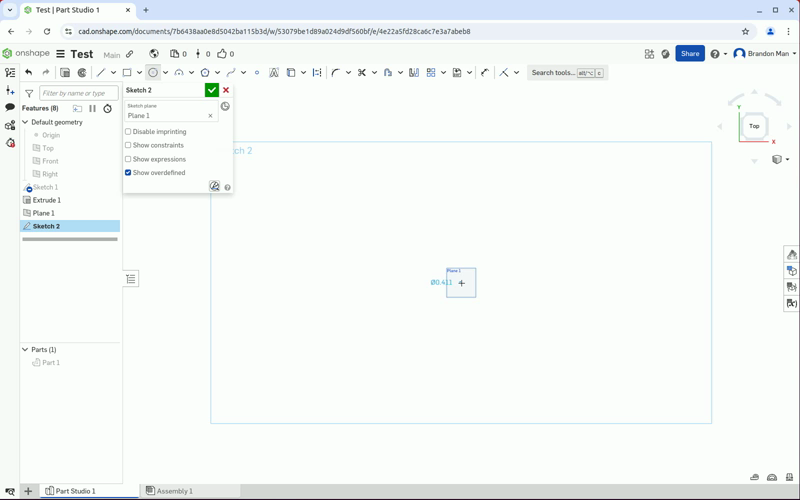
scroll(6)
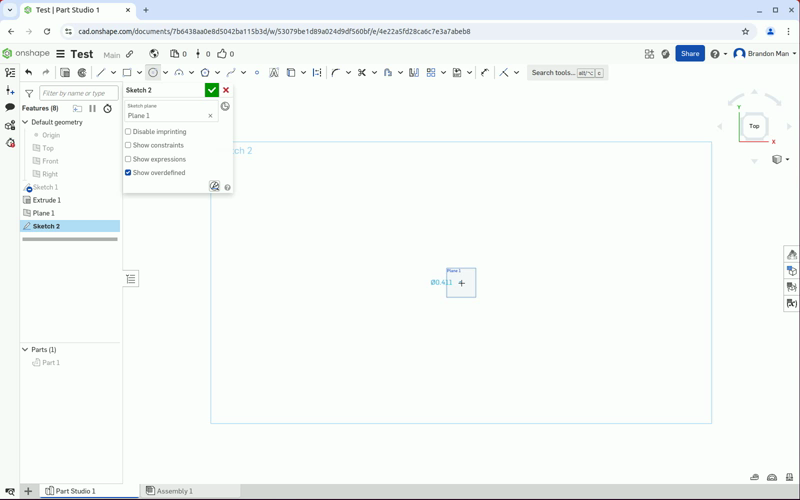
scroll(6)
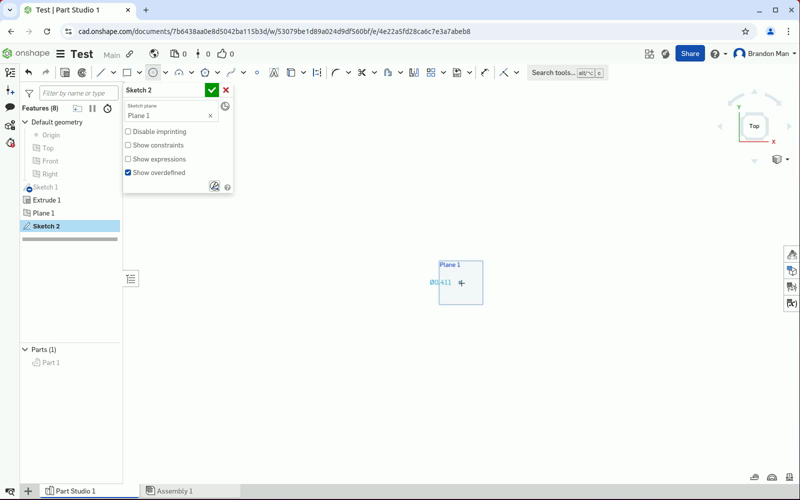
scroll(6)
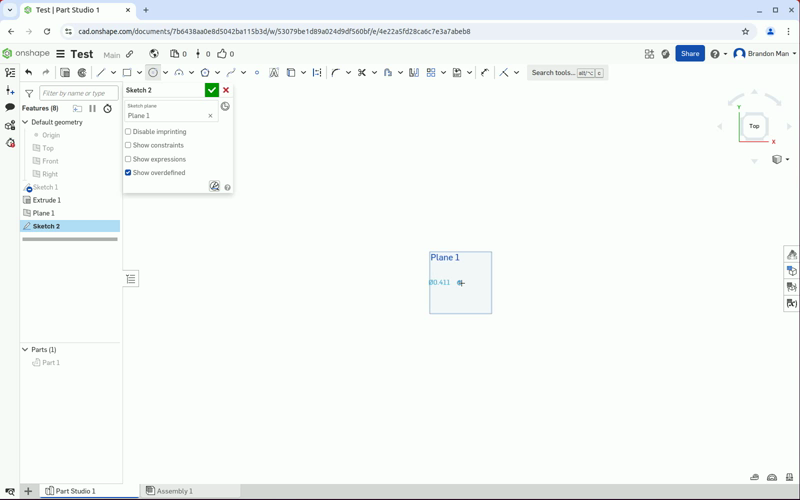
scroll(6)
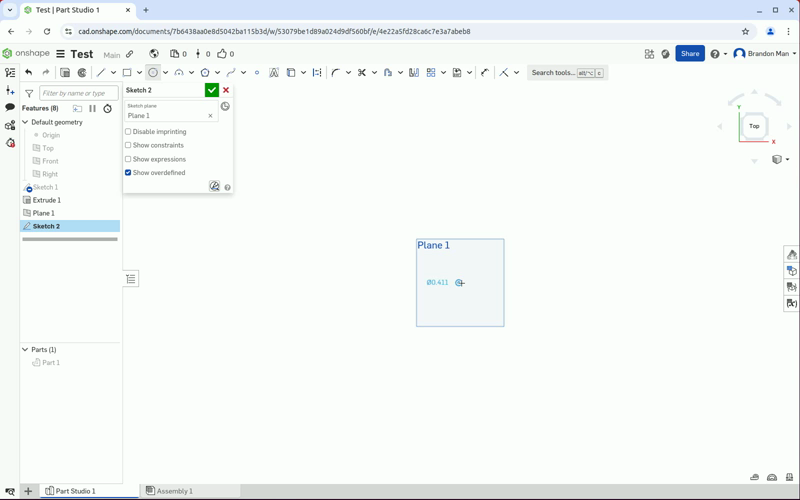
scroll(6)
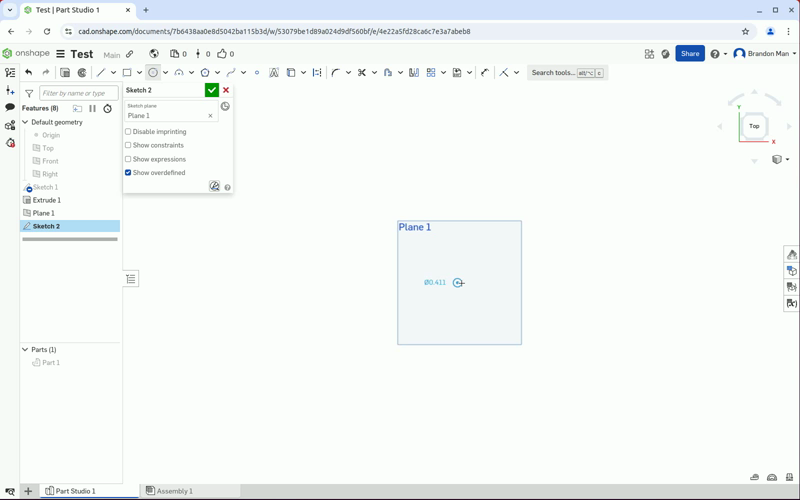
scroll(6)
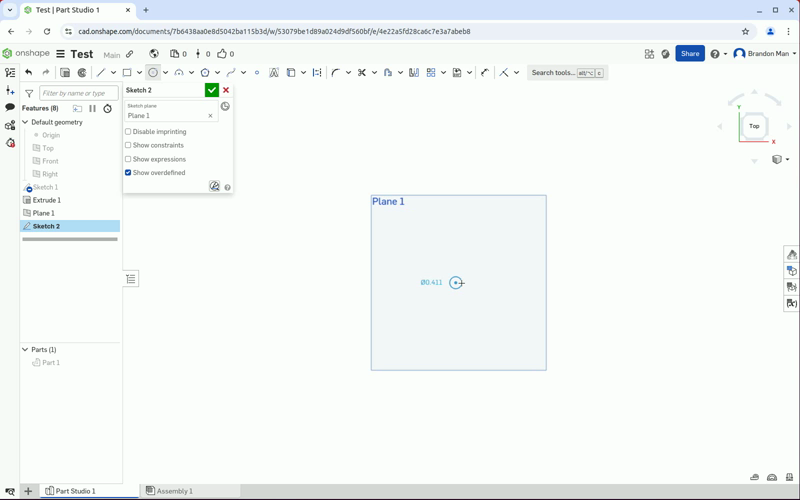
scroll(6)
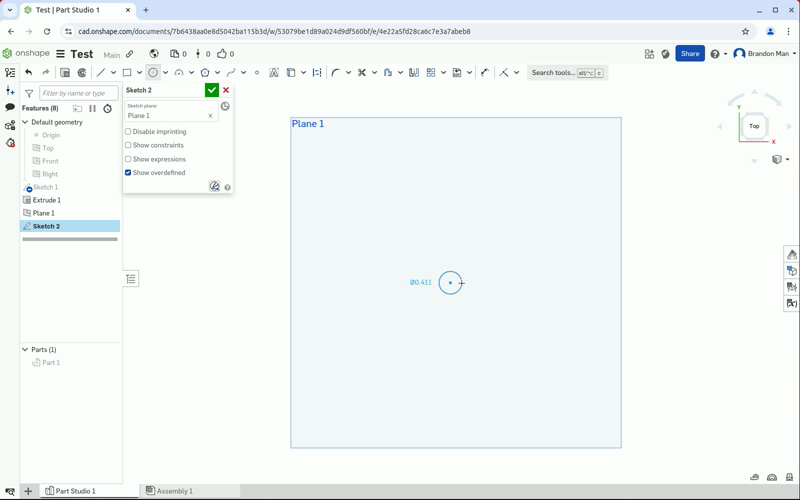
click(461, 282)
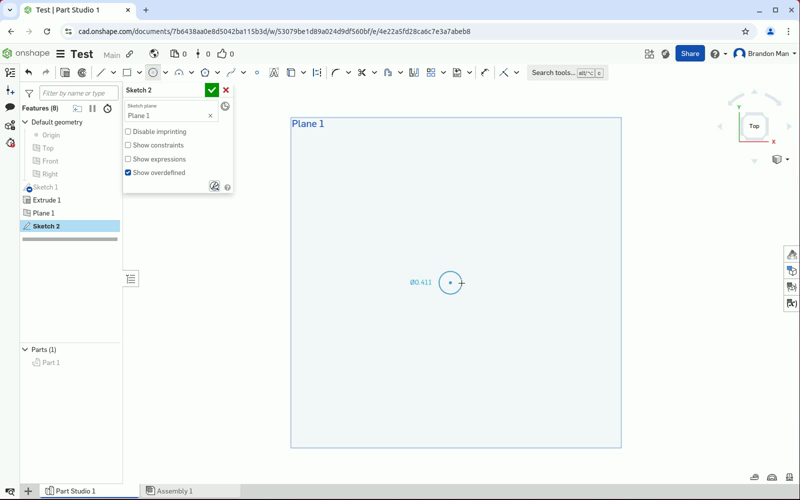
scroll(-6)
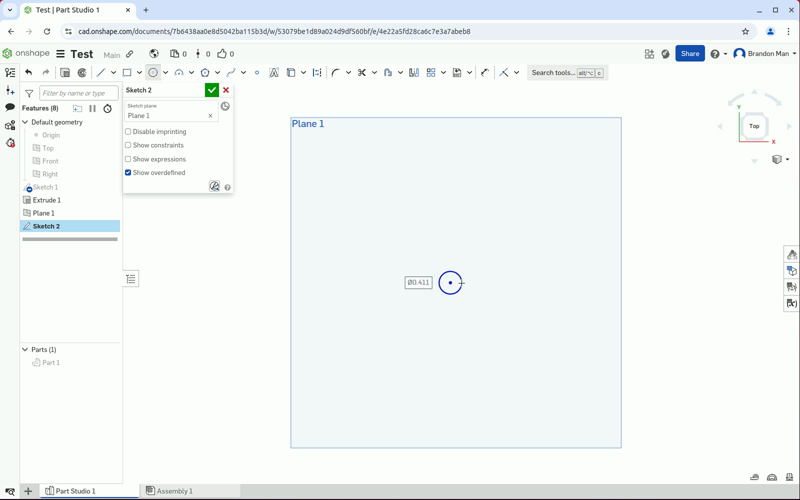
scroll(-6)
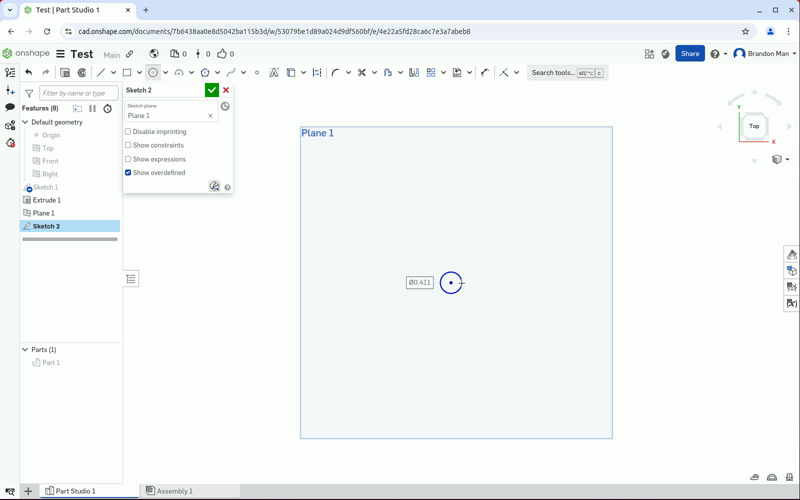
scroll(-6)
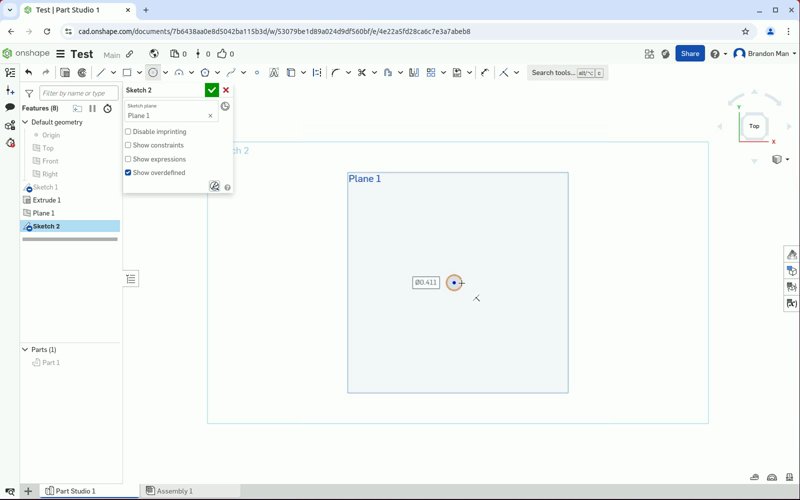
scroll(-6)
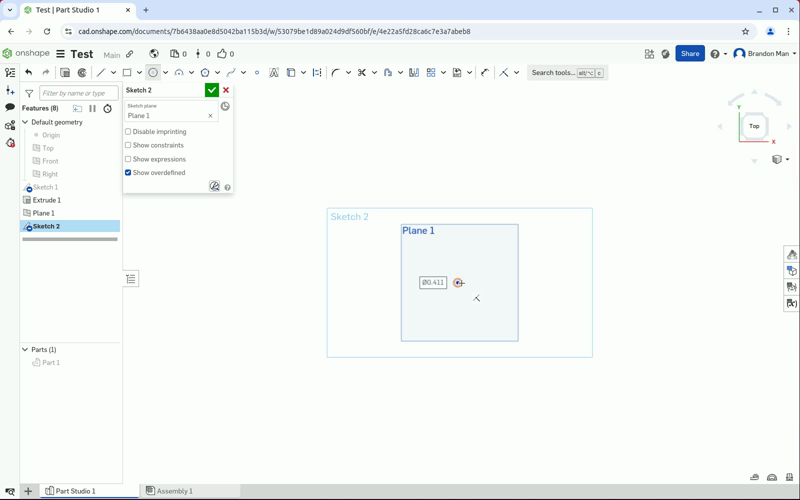
scroll(-6)
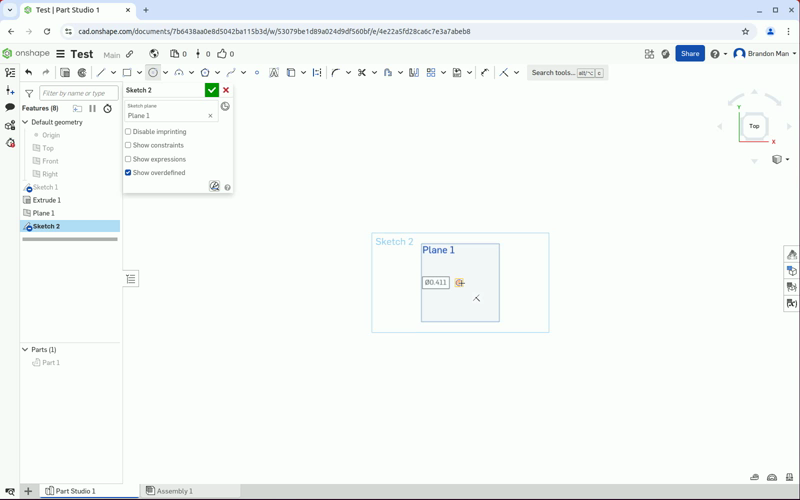
scroll(-6)
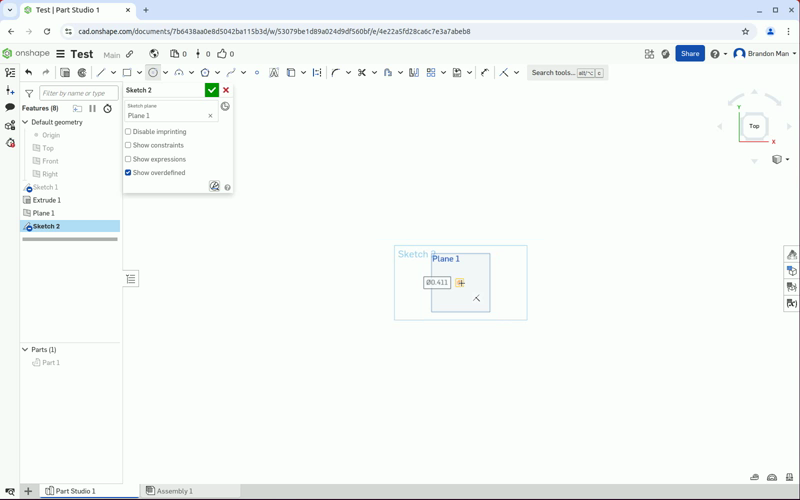
scroll(-6)
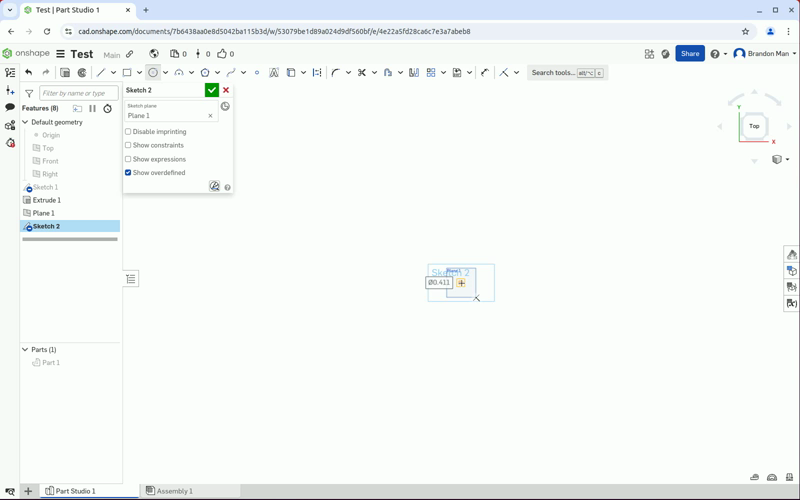
key(esc)
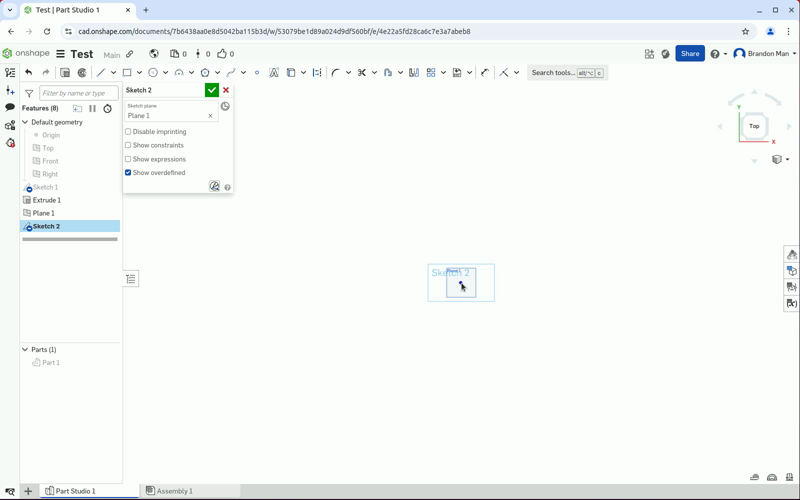
mouse_move(461, 283)
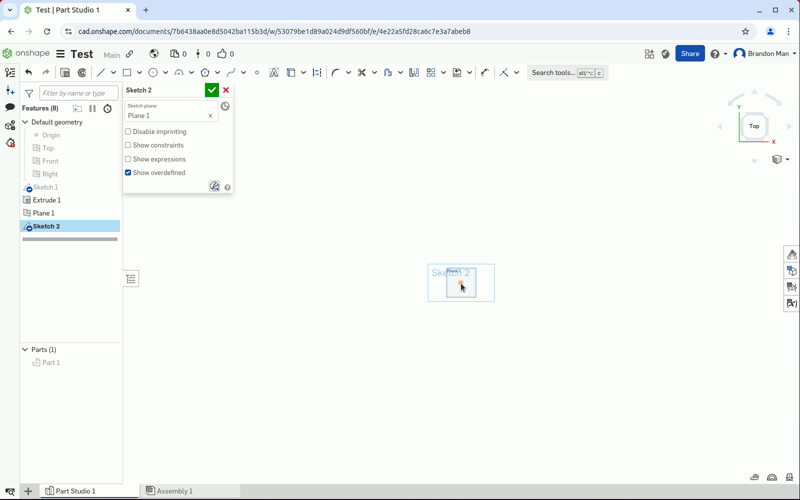
scroll(6)
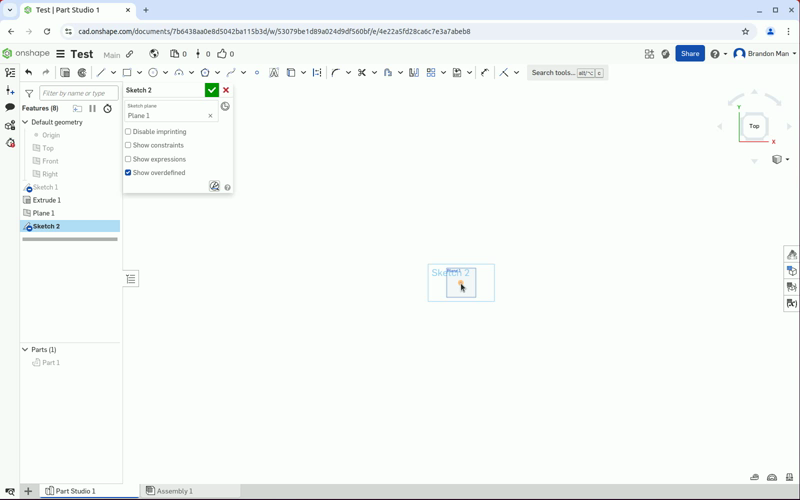
scroll(6)
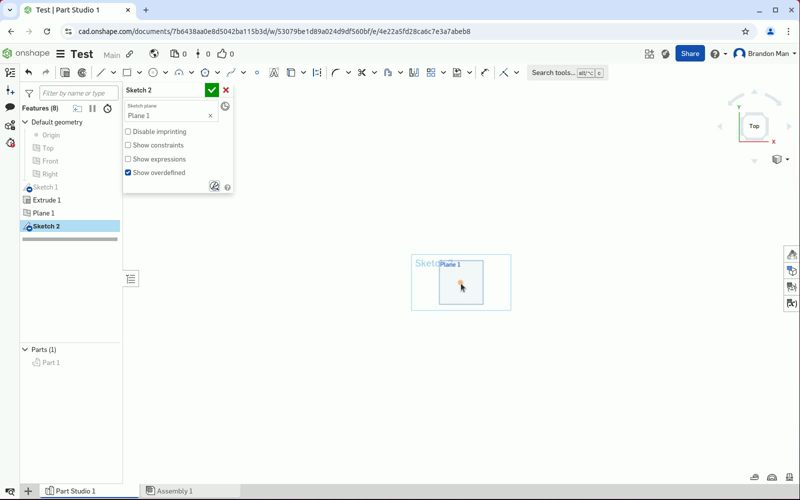
scroll(6)
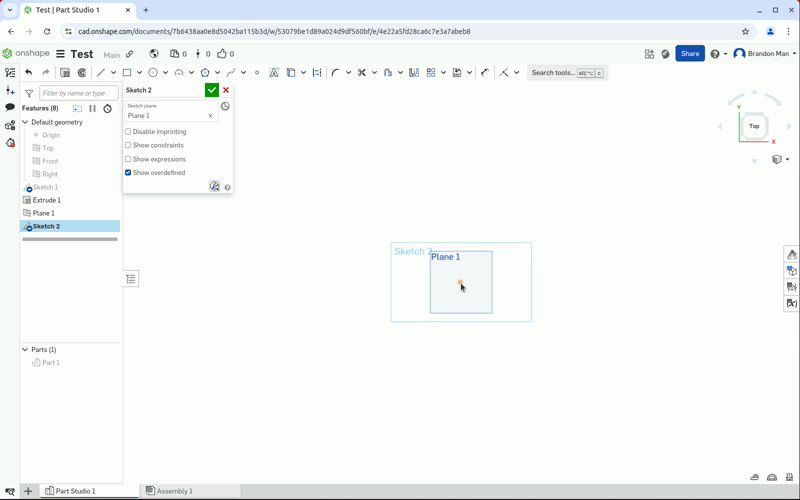
scroll(6)
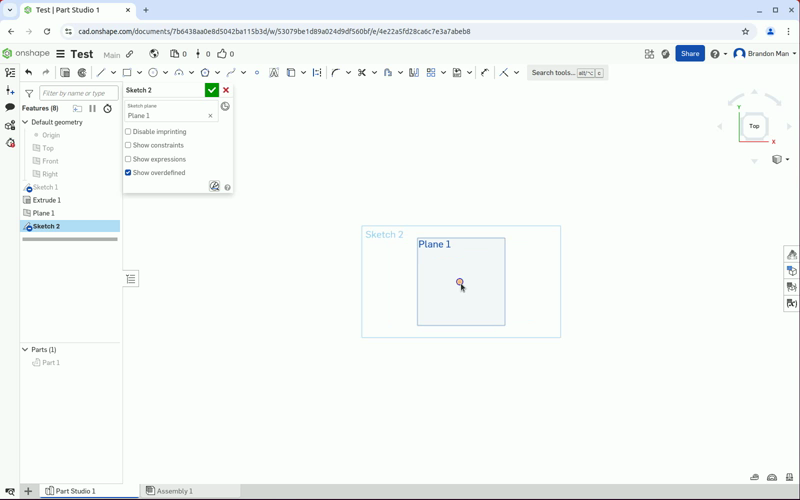
scroll(6)
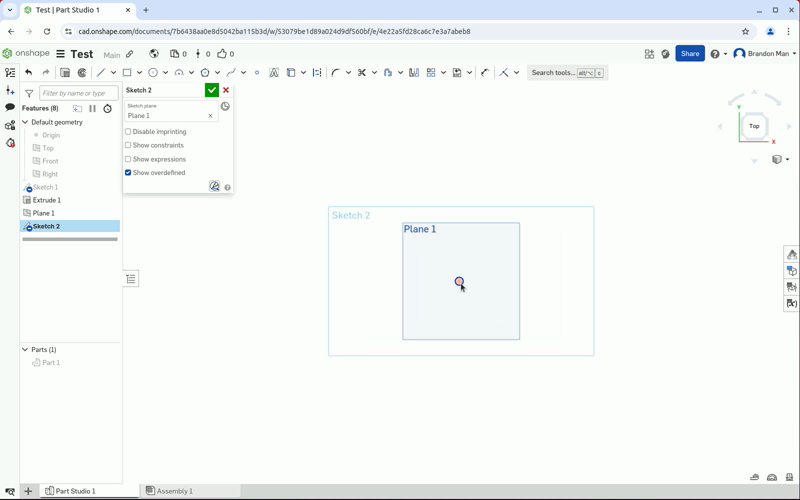
scroll(6)
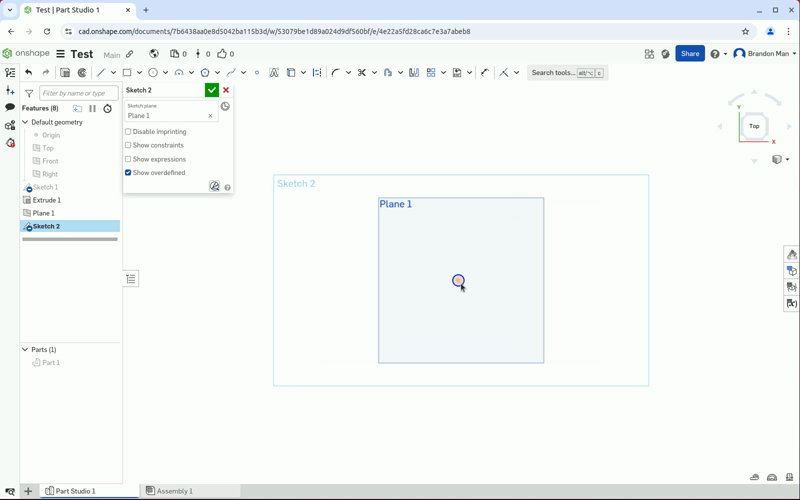
scroll(6)
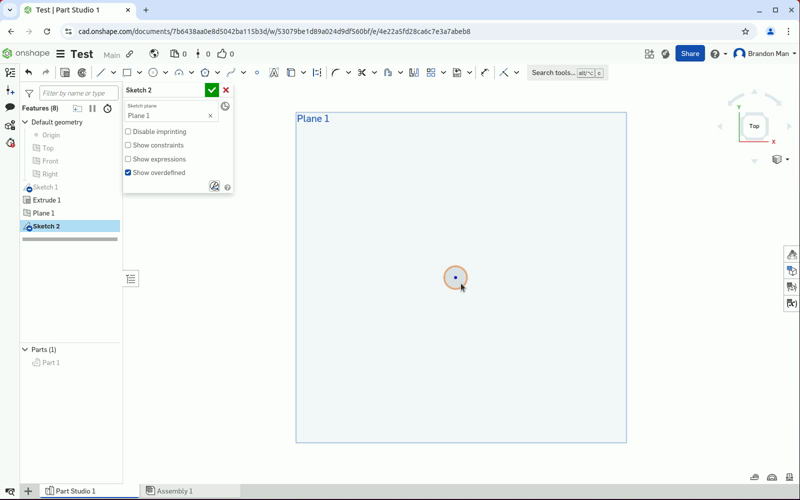
click(461, 283)
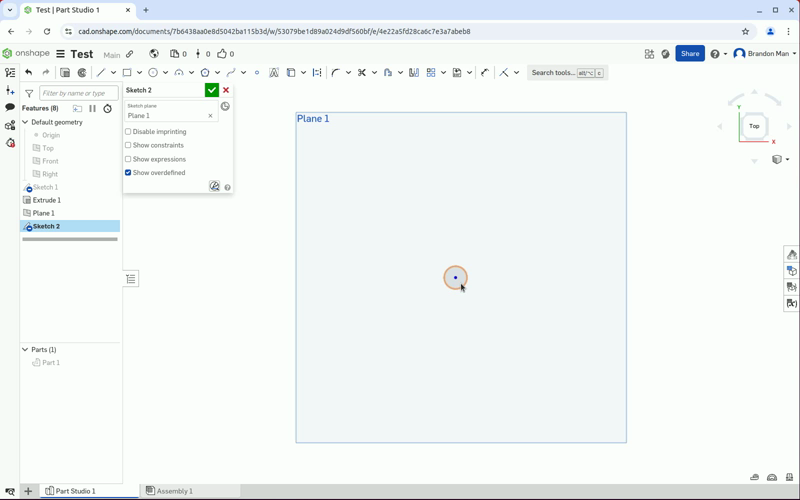
scroll(-6)
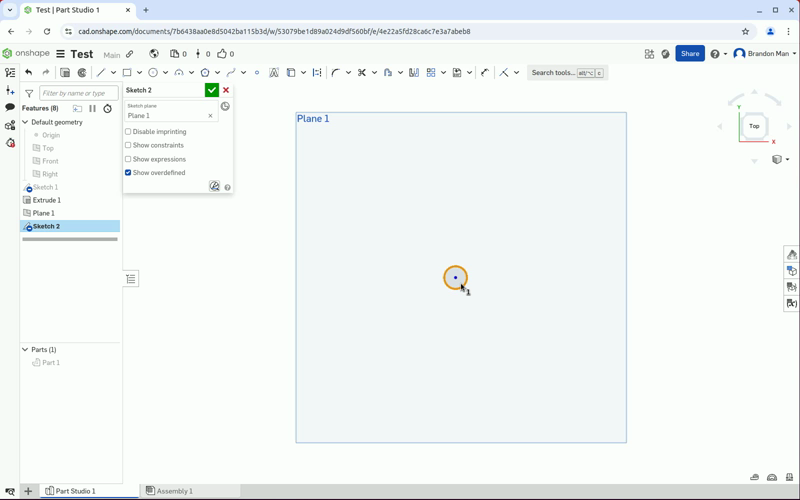
scroll(-6)
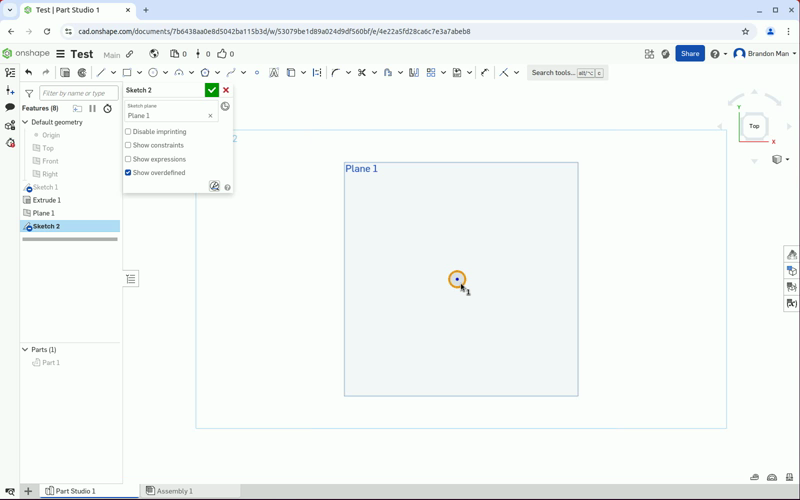
scroll(-6)
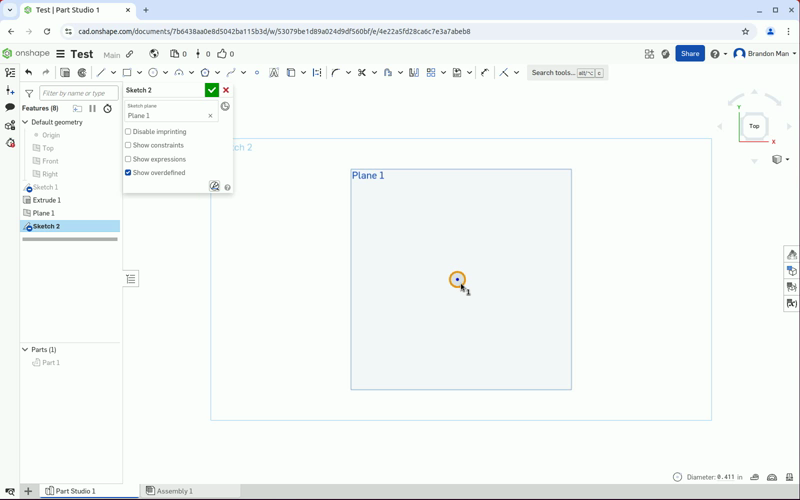
scroll(-6)
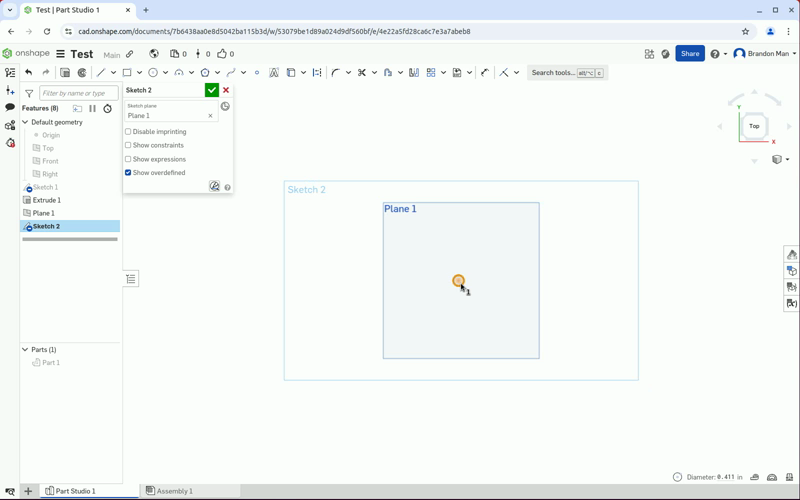
scroll(-6)
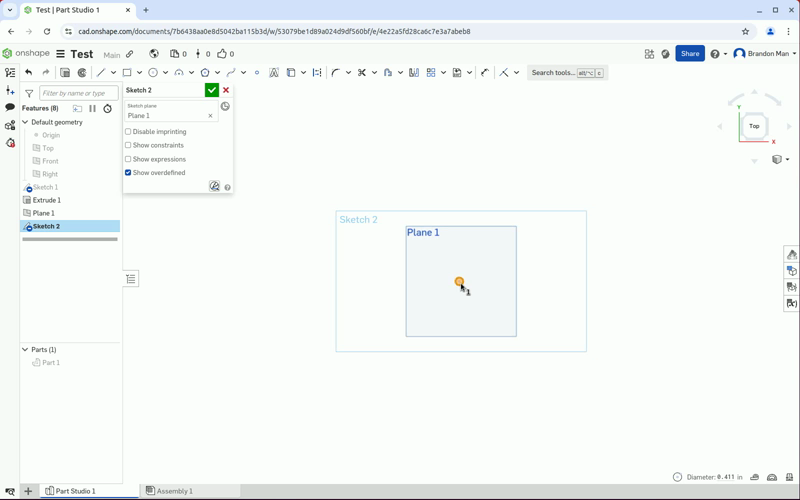
scroll(-6)
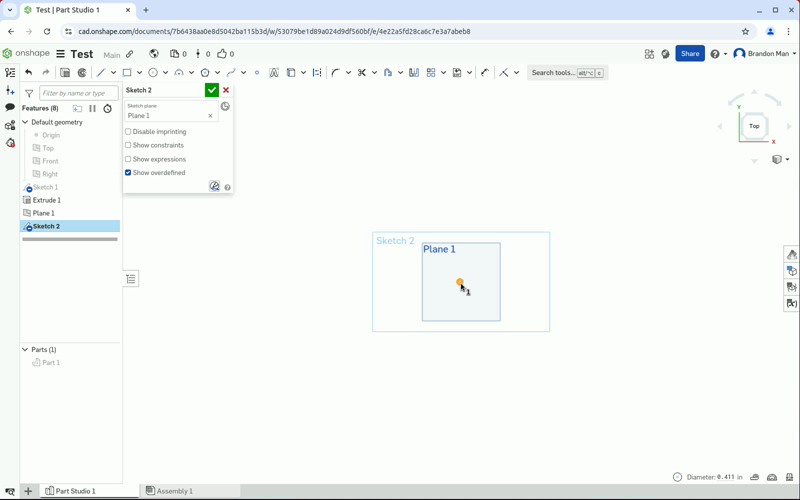
scroll(-6)
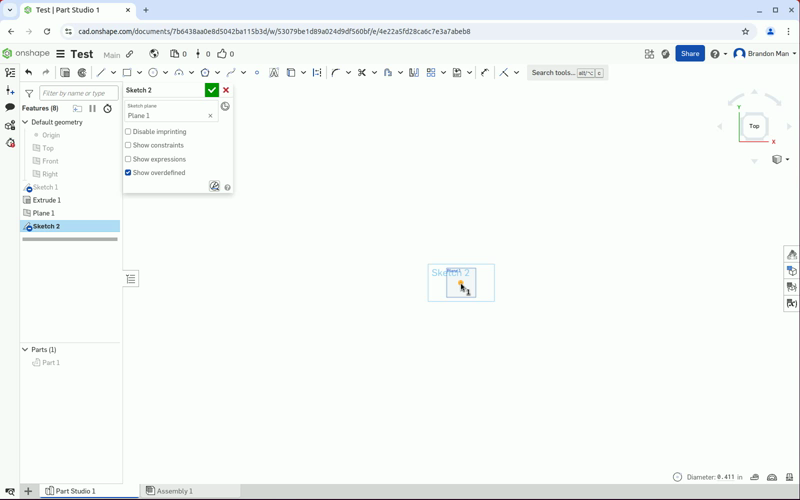
mouse_move(73, 352)
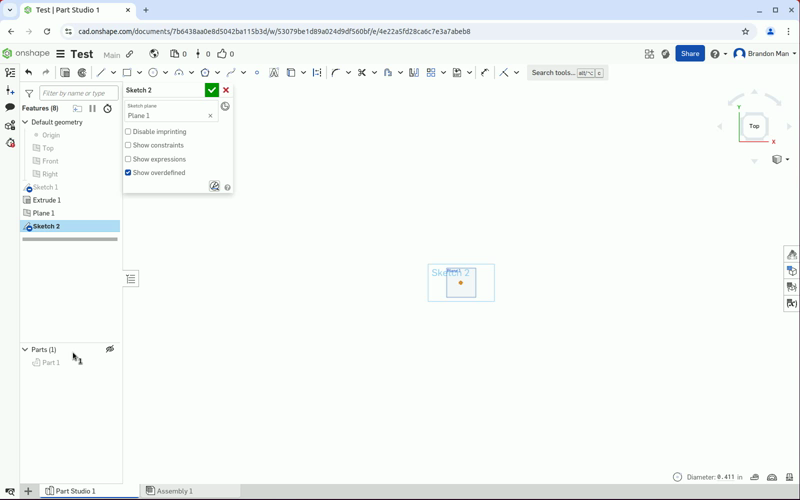
key(shift+y)
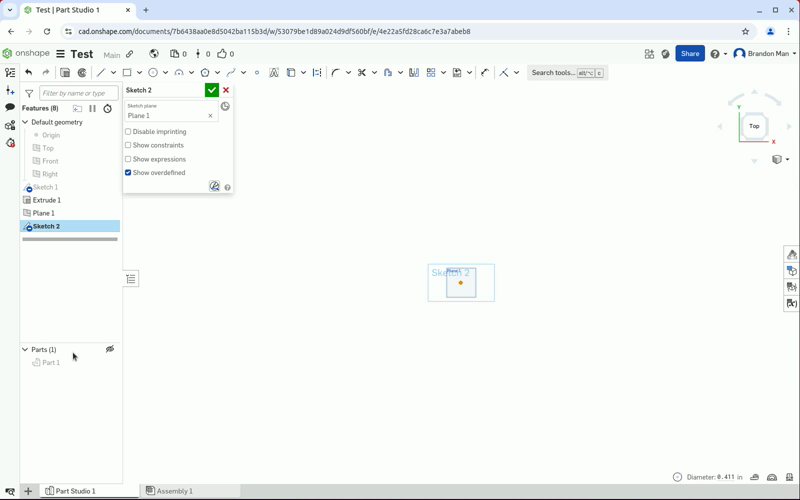
key(shift+e)
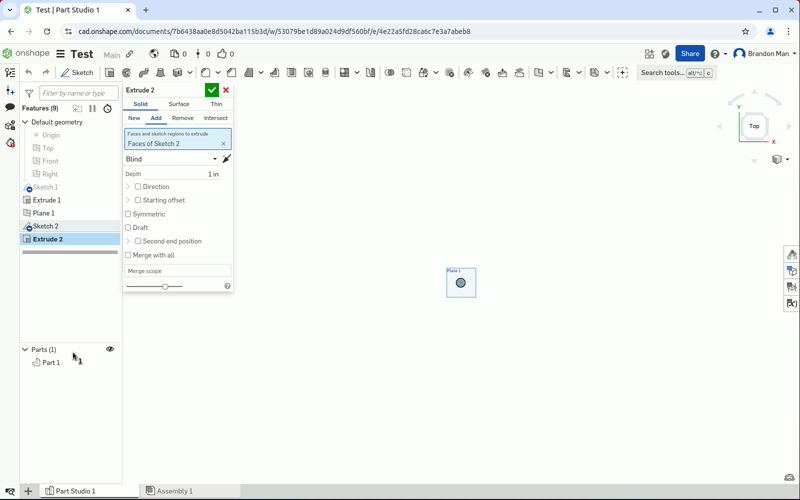
mouse_move(143, 106)
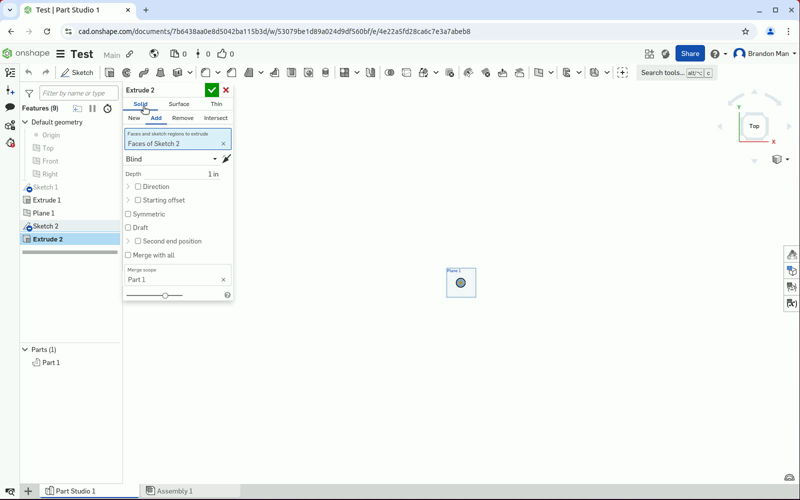
click(143, 106)
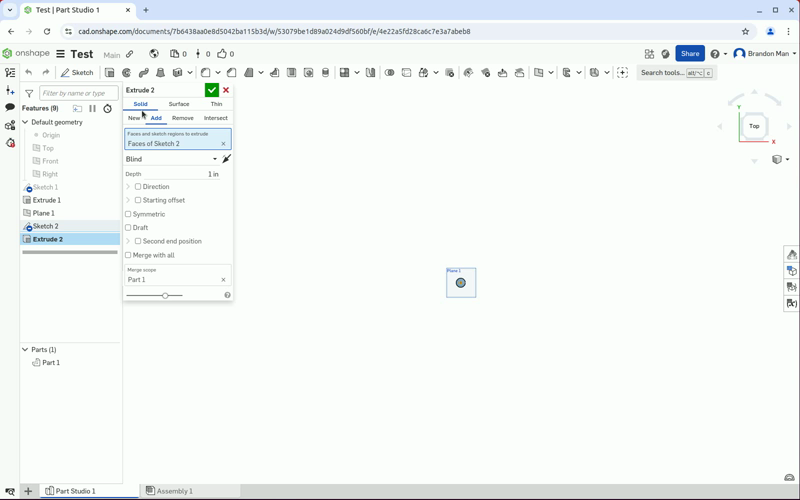
mouse_move(137, 120)
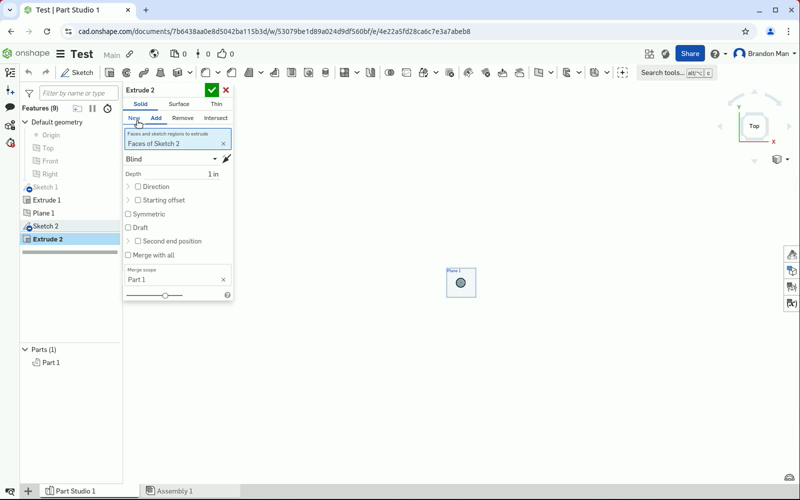
click(137, 120)
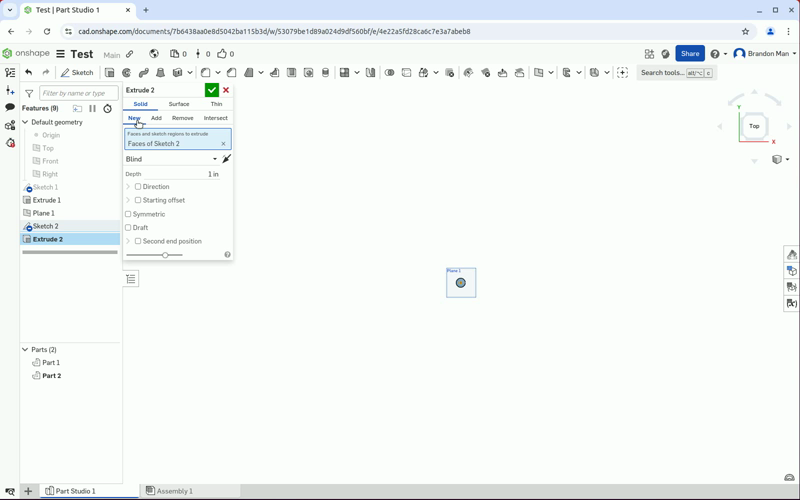
key(tab, 4)
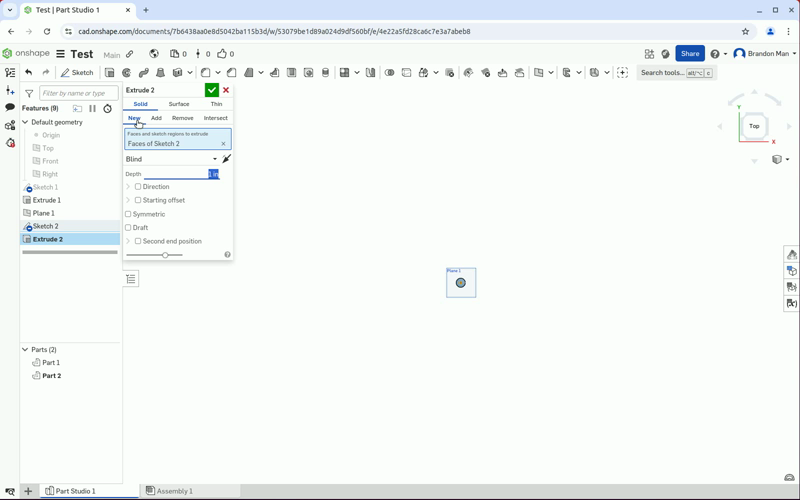
text(6.981)
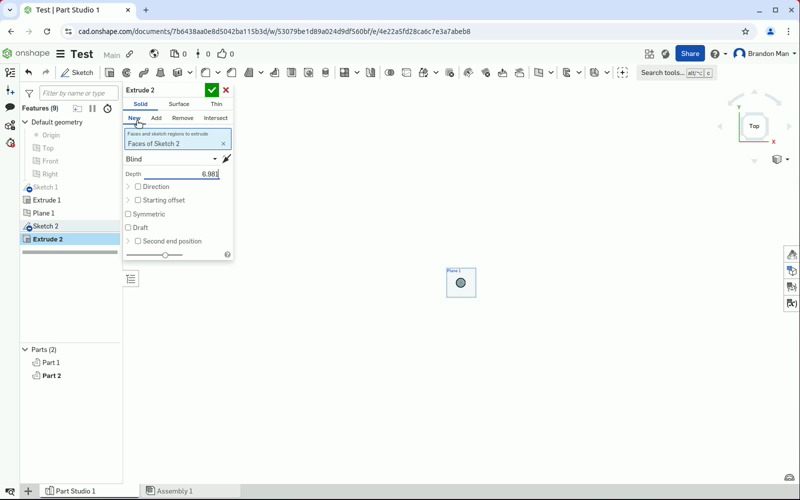
key(enter)
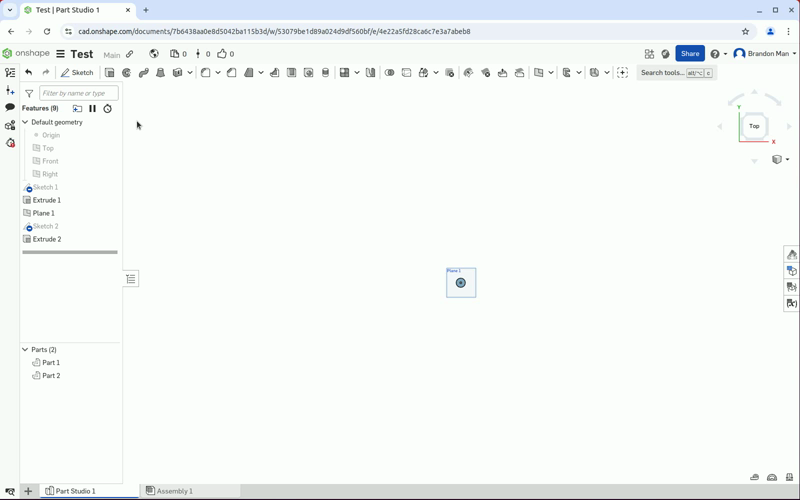
key(shift+h)
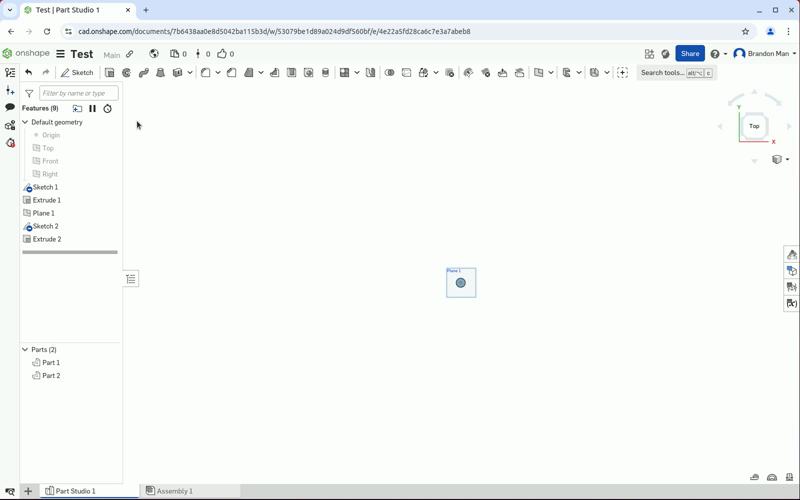
key(shift+h)
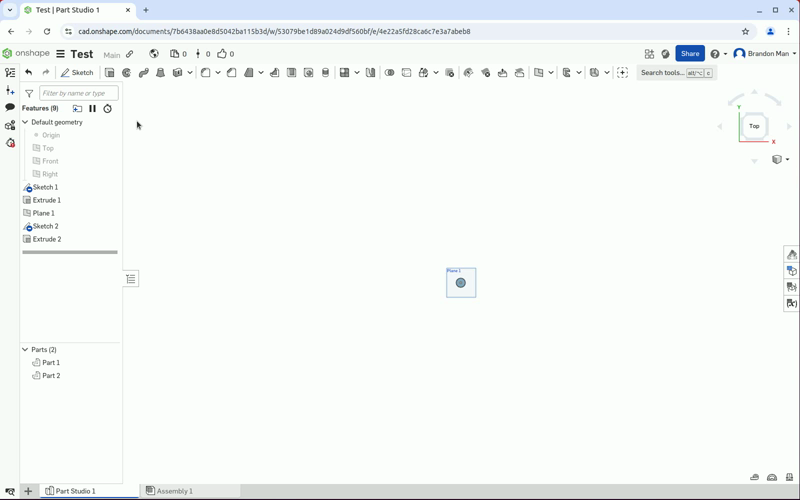
key(shift+7)
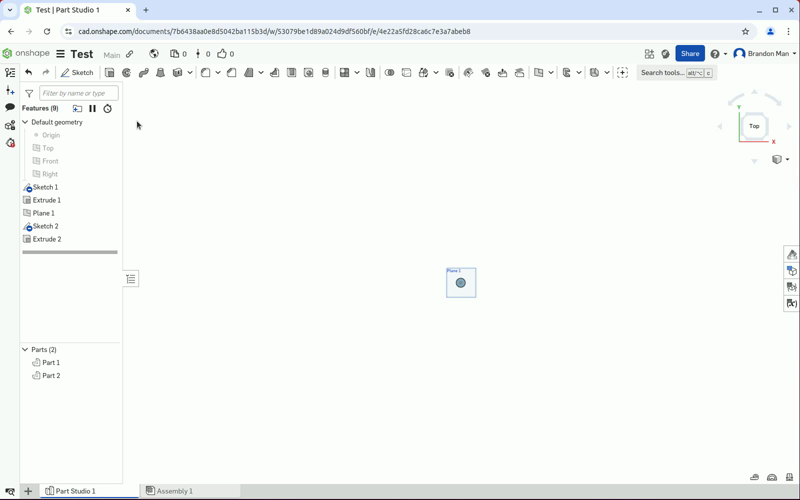
key(up, 3)
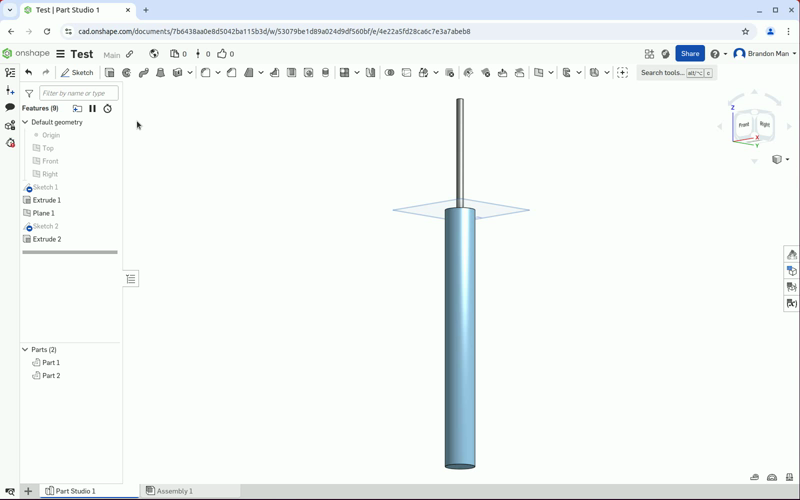
key(left, 3)
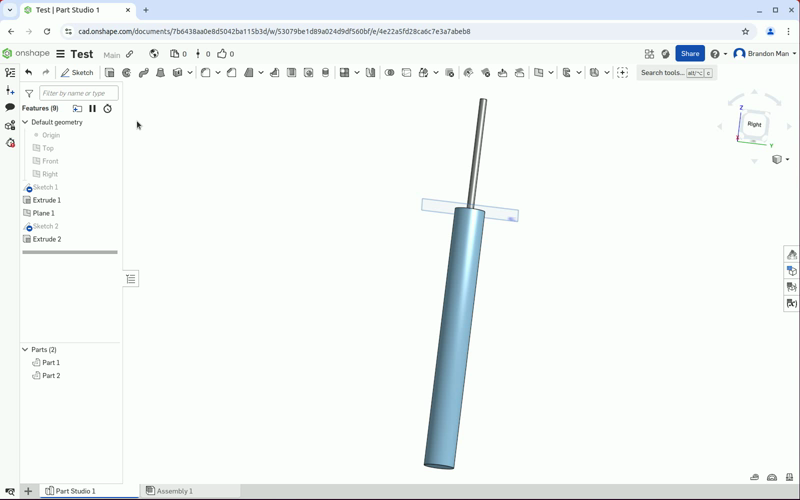
key(right, 3)
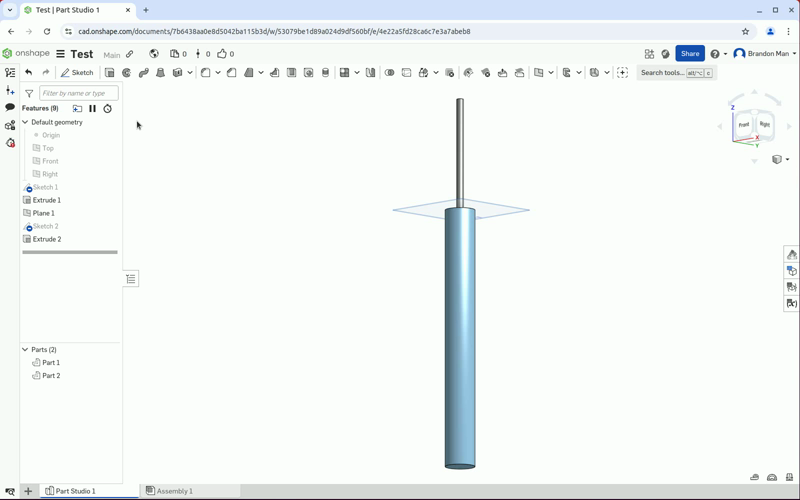
key(down, 3)
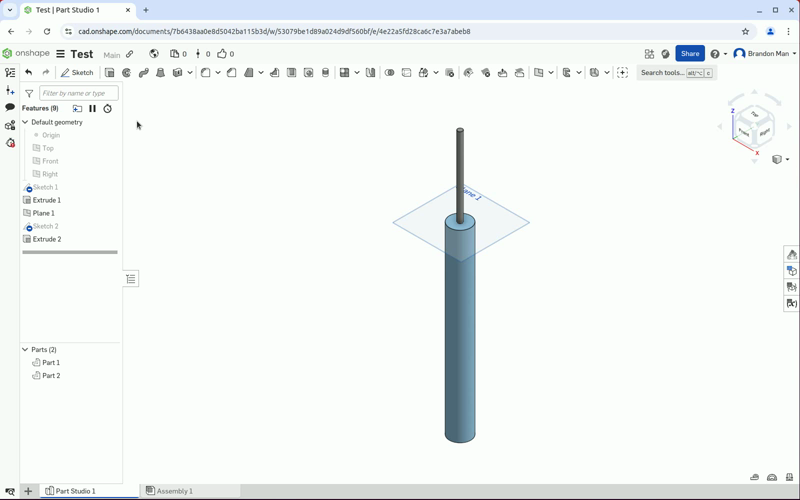
mouse_move(73, 189)
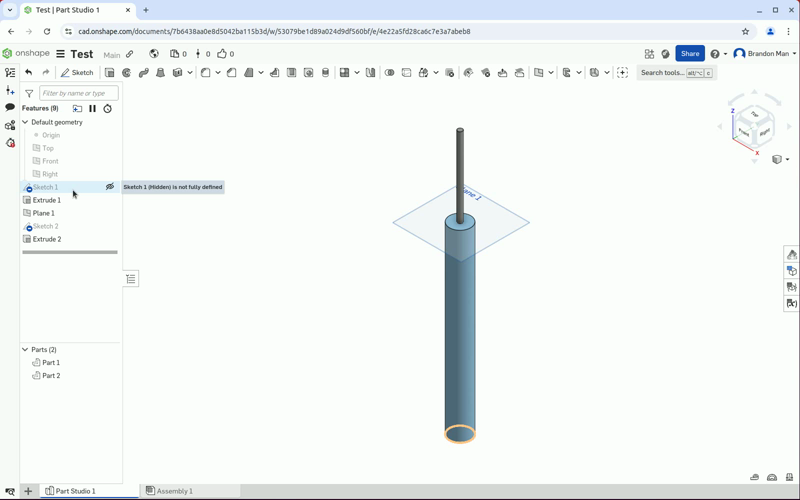
click(73, 189)